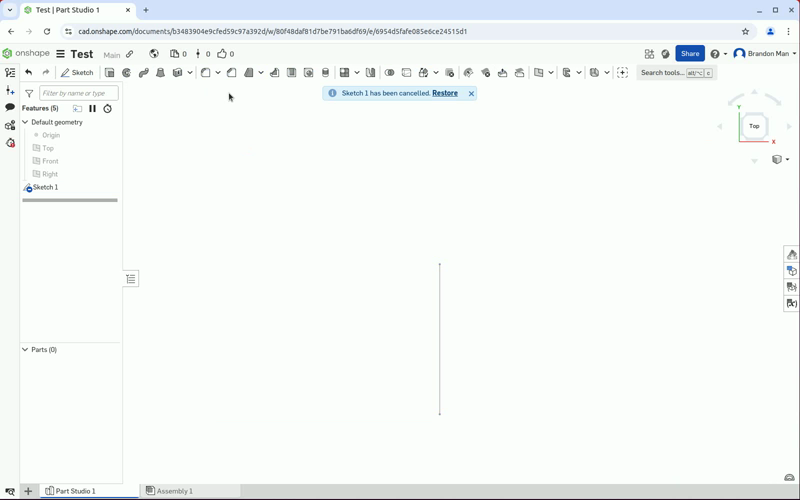
key(shift+h)
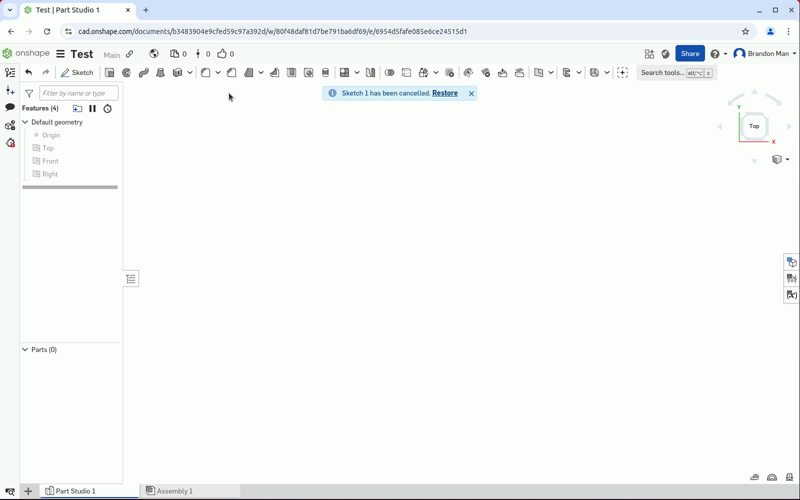
mouse_move(73, 352)
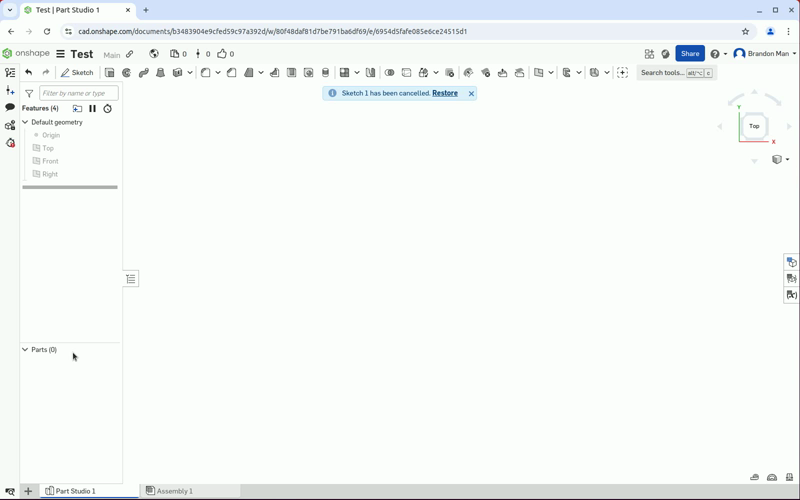
key(y)
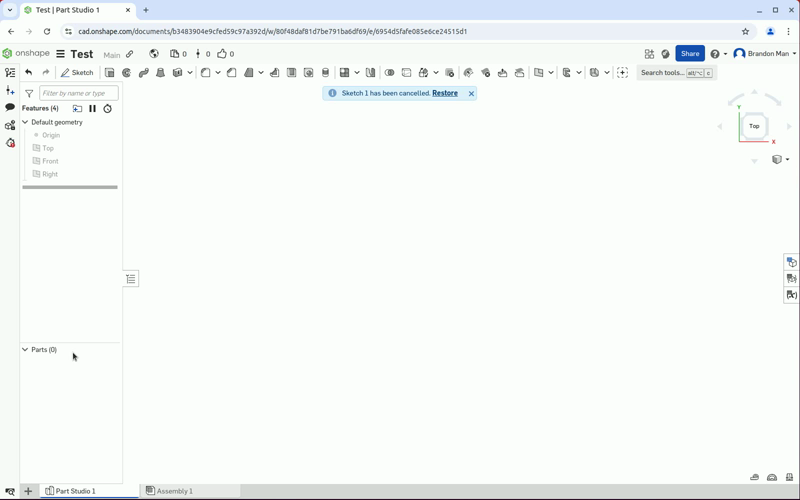
key(shift+p)
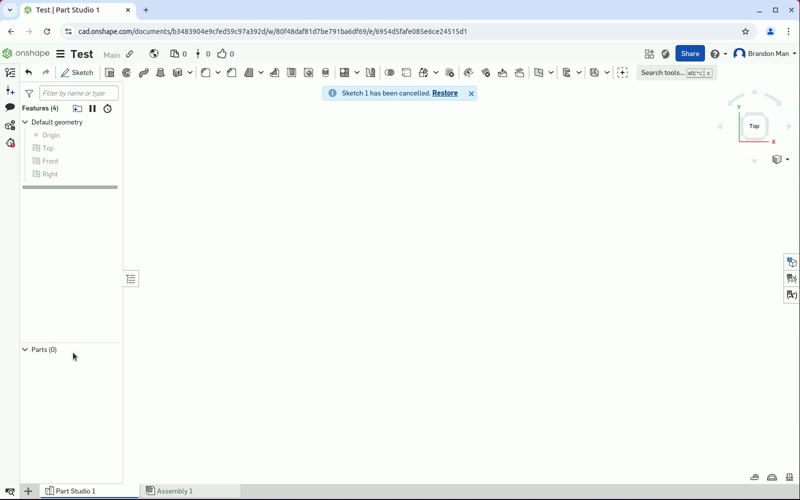
key(space)
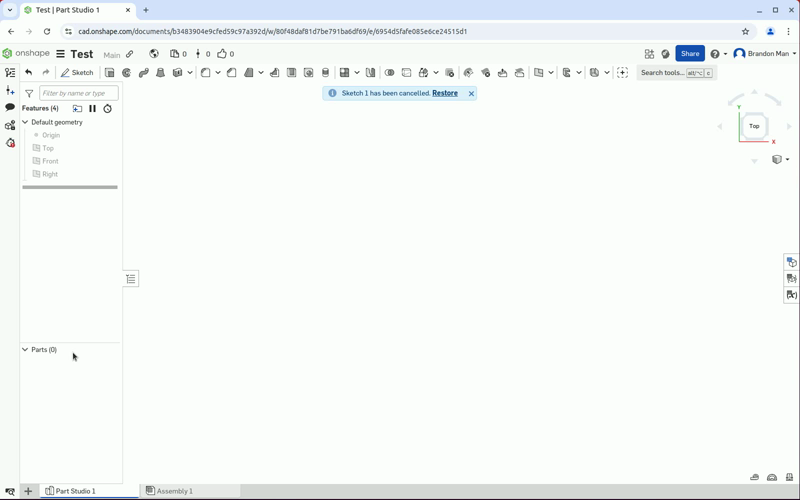
key_down(shift)
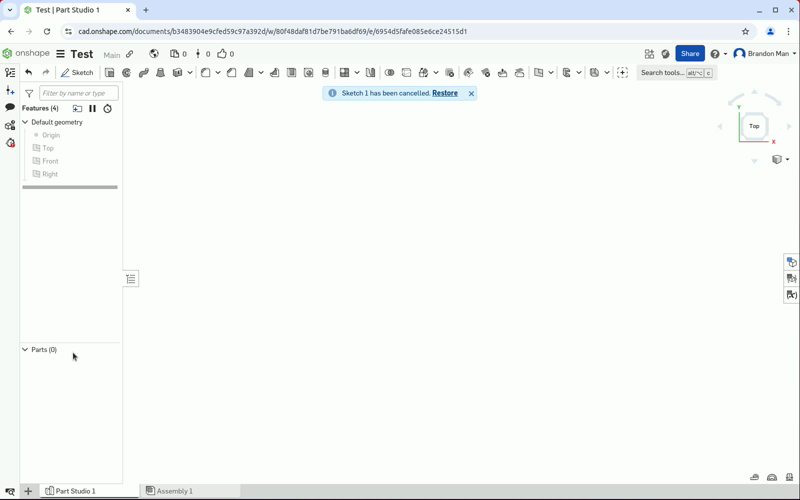
key(up)
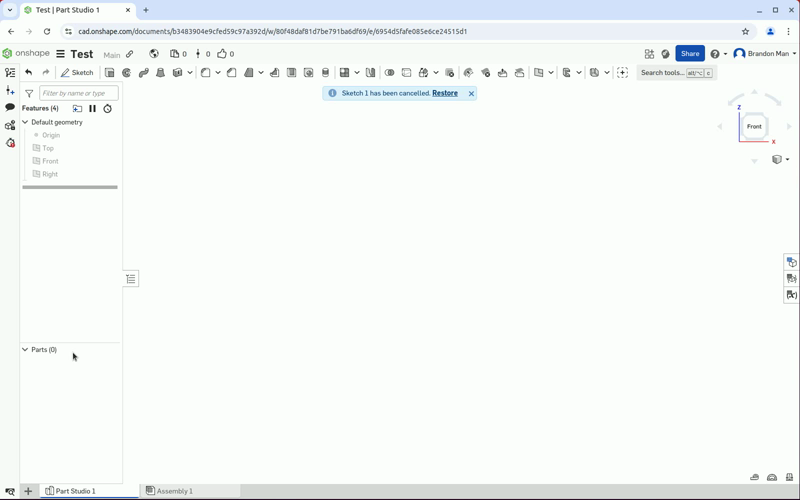
key_up(shift)
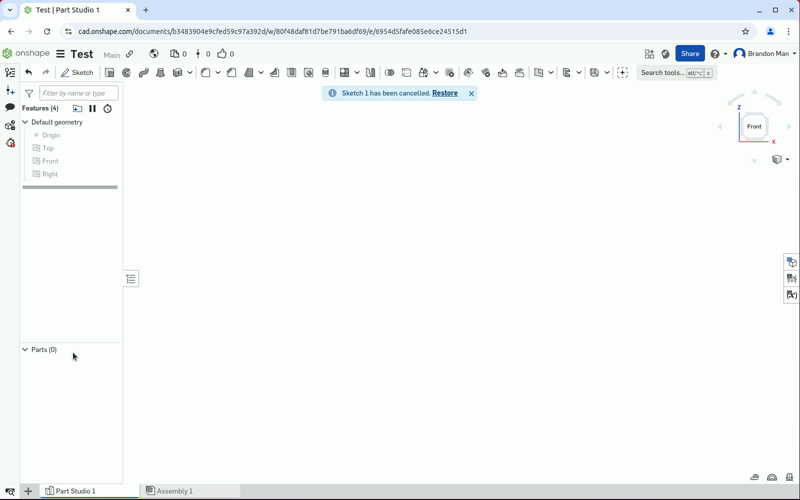
mouse_move(73, 352)
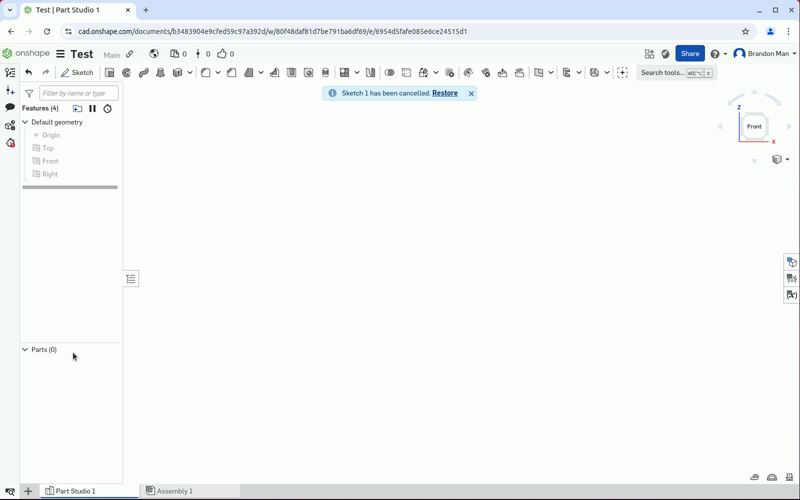
key(shift+y)
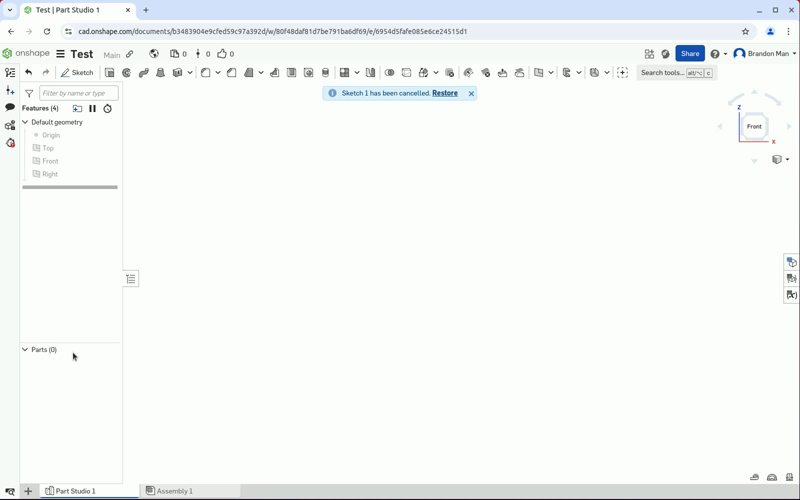
key(shift+s)
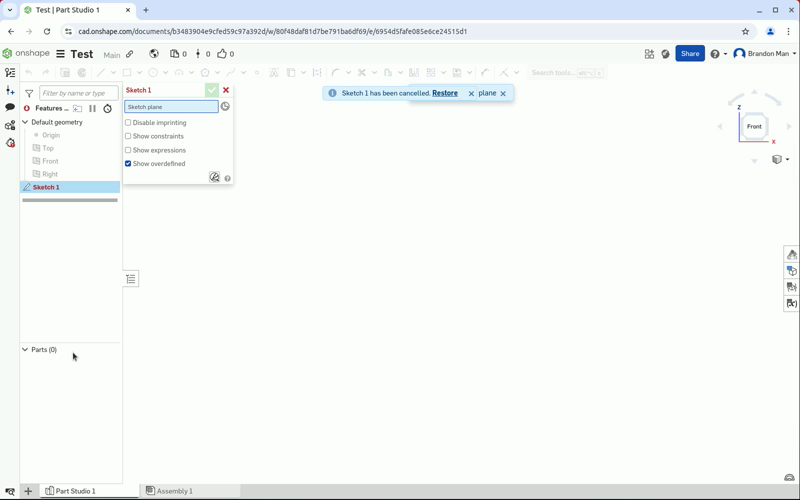
mouse_move(73, 163)
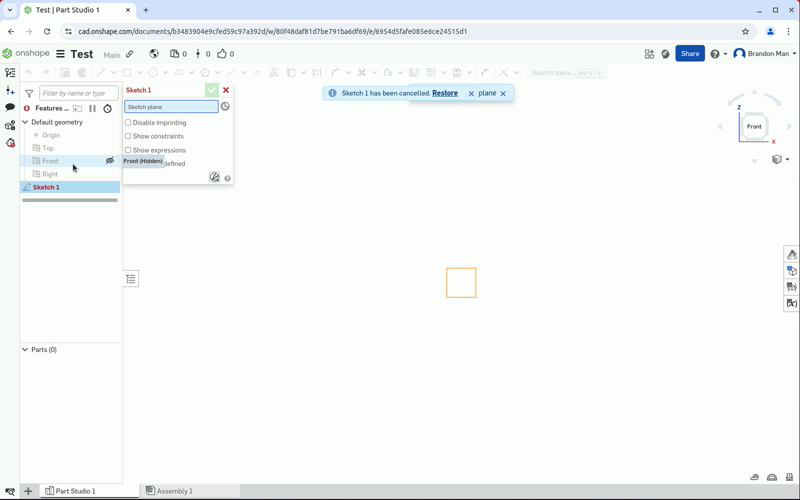
click(73, 163)
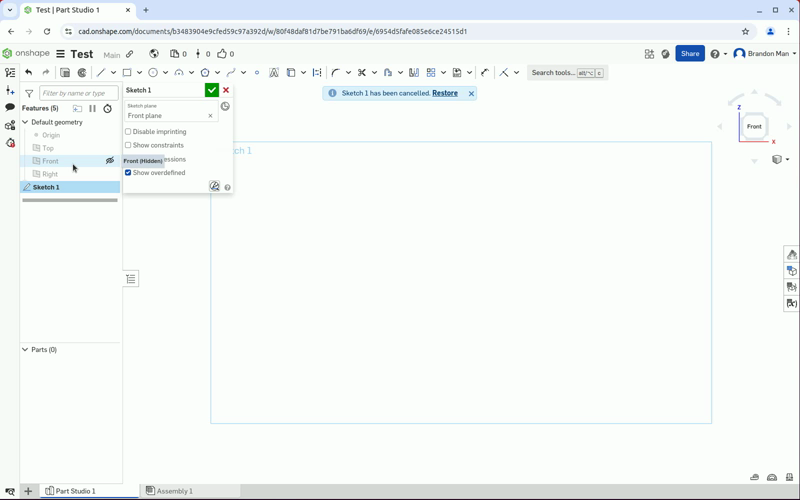
mouse_move(73, 352)
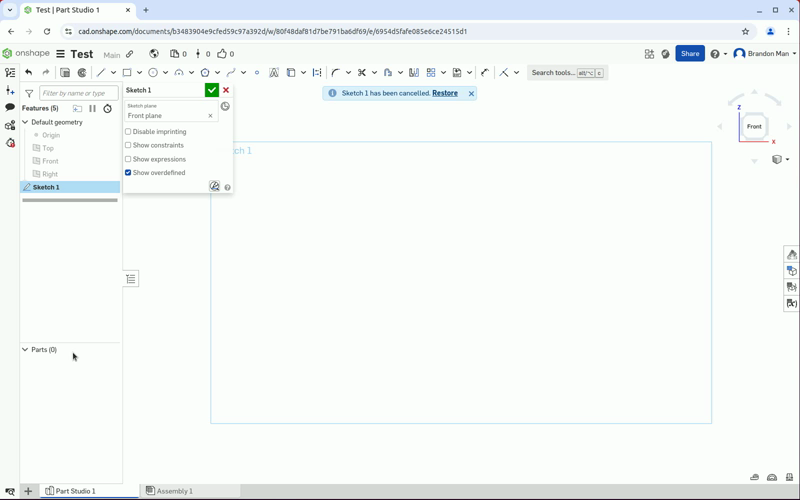
key(y)
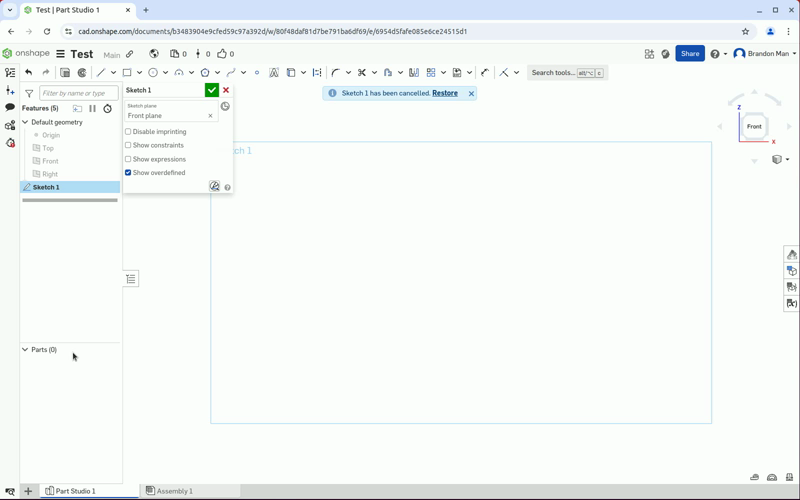
key(c)
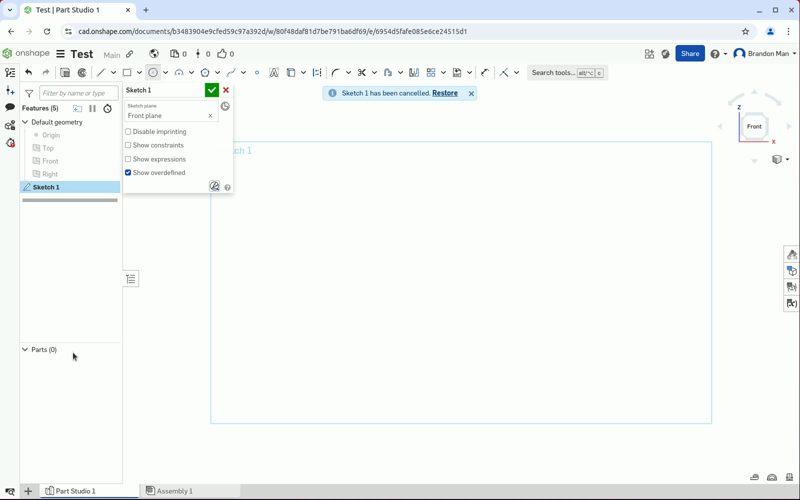
key_down(shift)
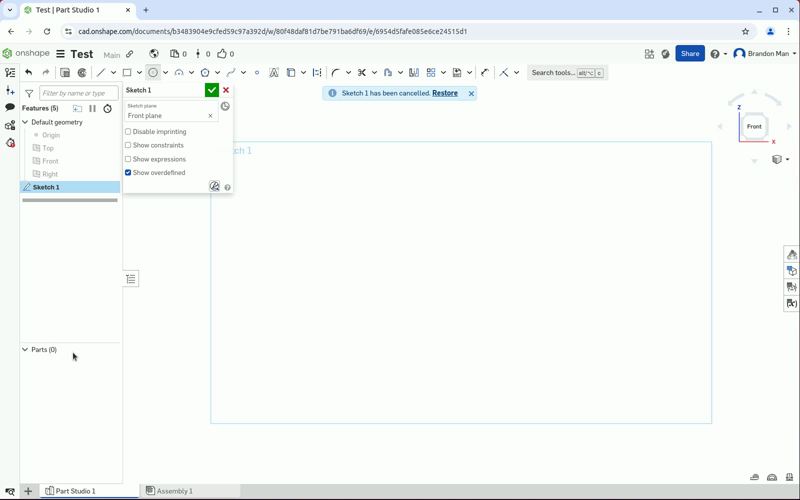
mouse_move(461, 282)
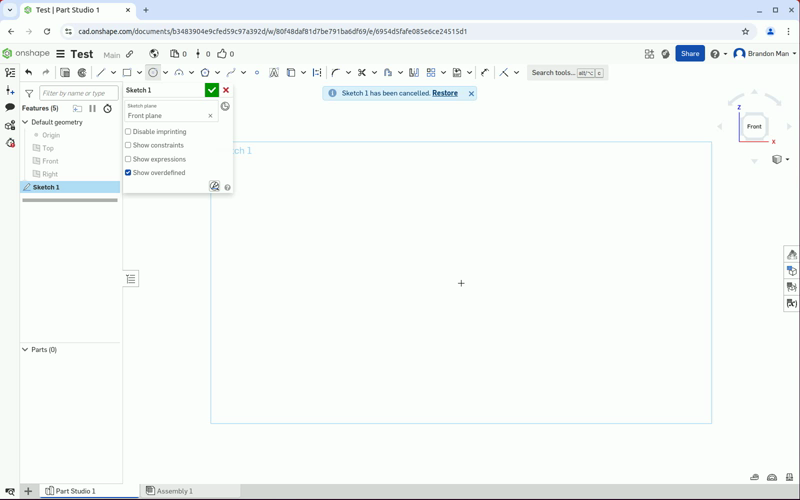
click(461, 282)
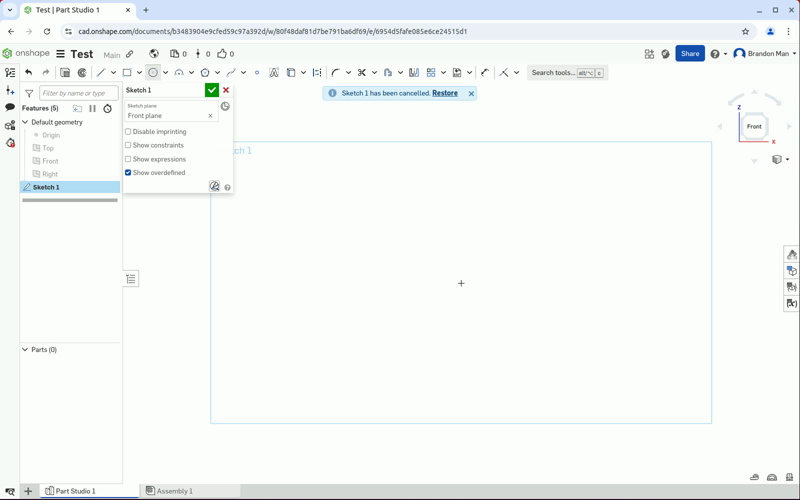
key_up(shift)
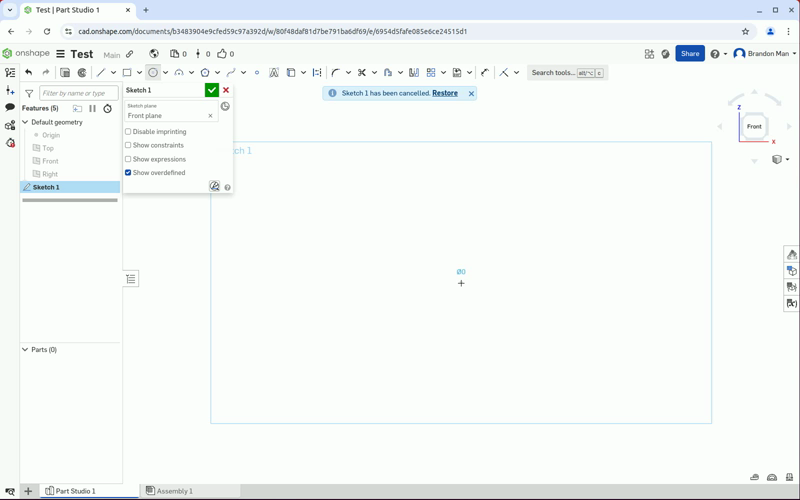
mouse_move(497, 282)
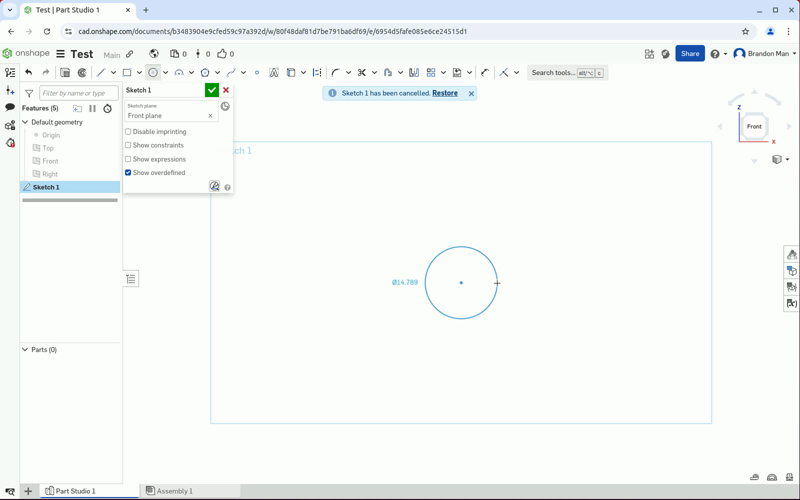
click(497, 282)
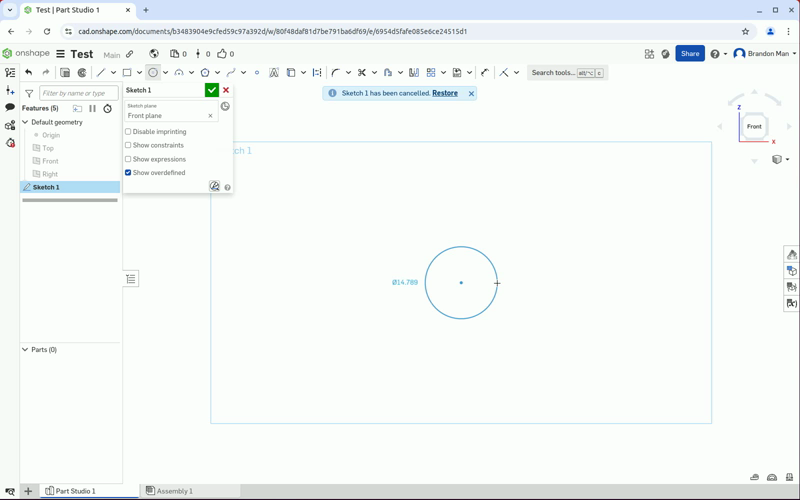
key(esc)
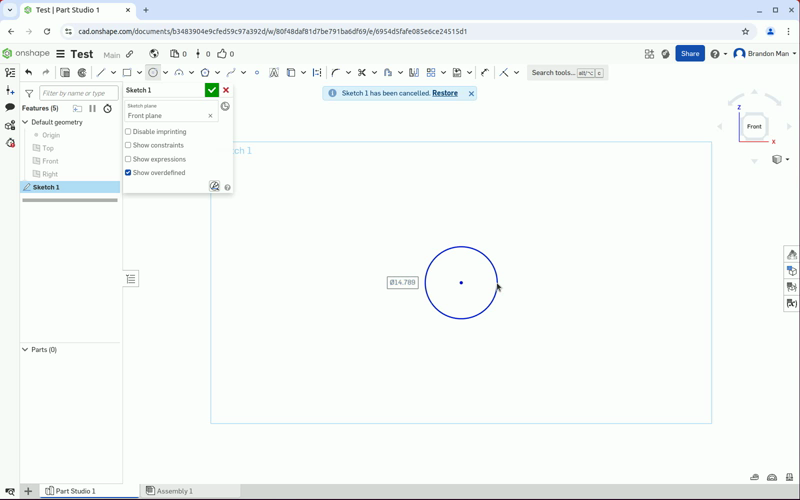
key(c)
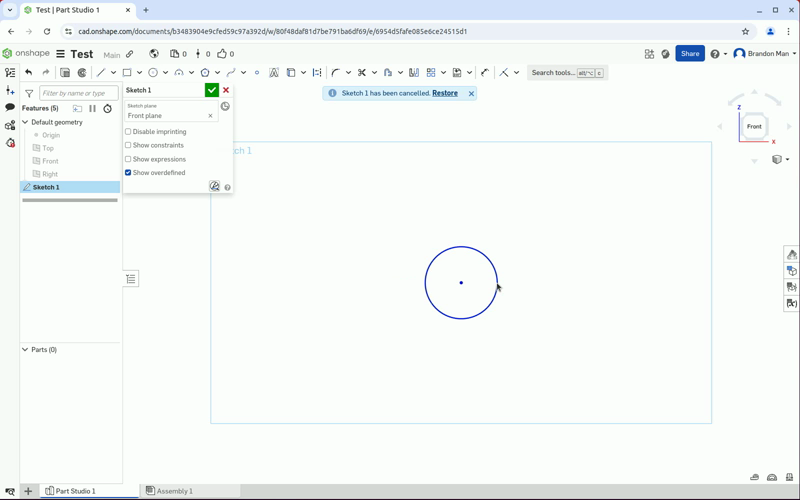
key_down(shift)
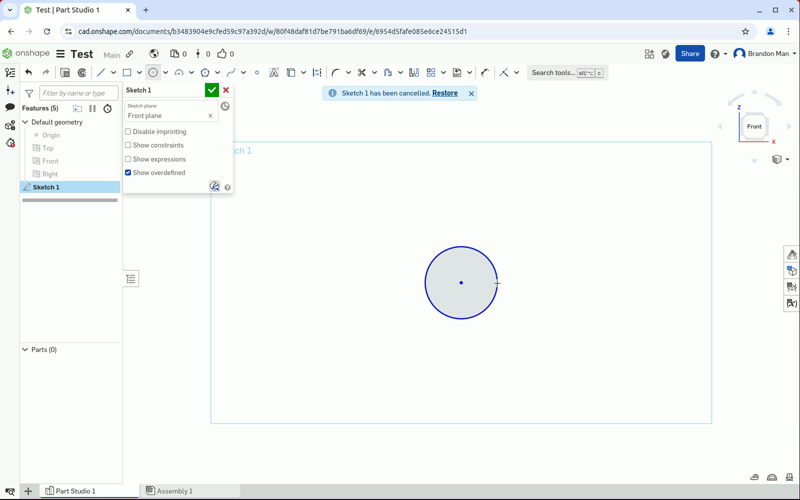
mouse_move(461, 282)
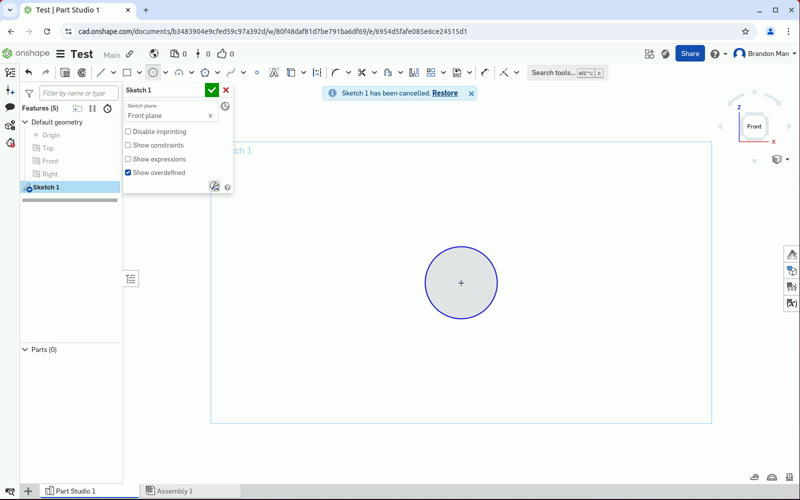
click(461, 282)
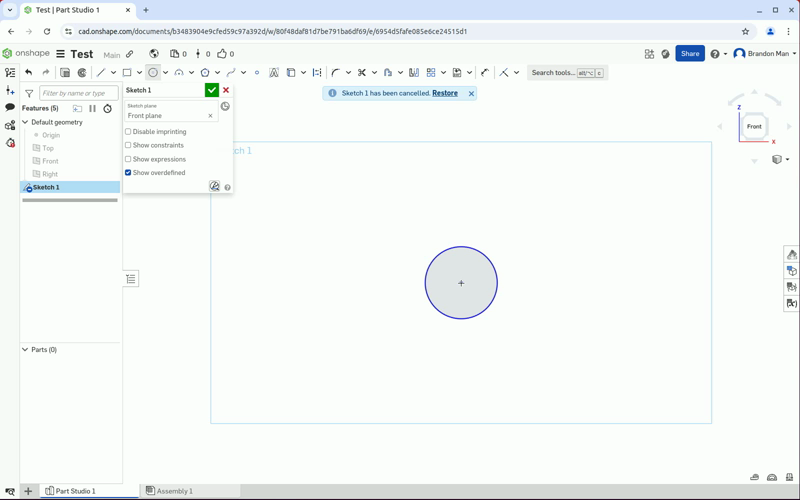
key_up(shift)
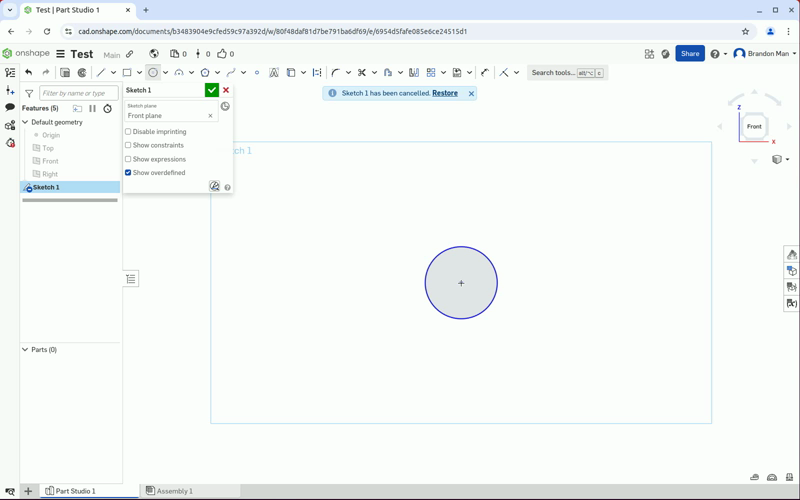
mouse_move(479, 282)
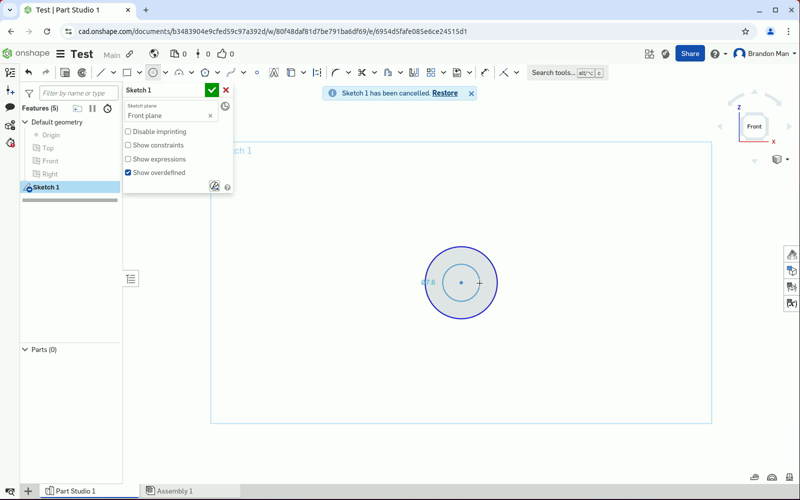
click(479, 282)
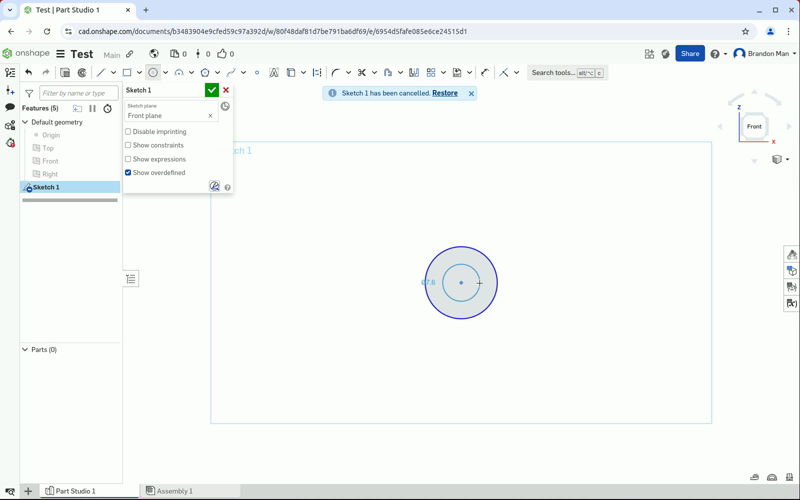
key(esc)
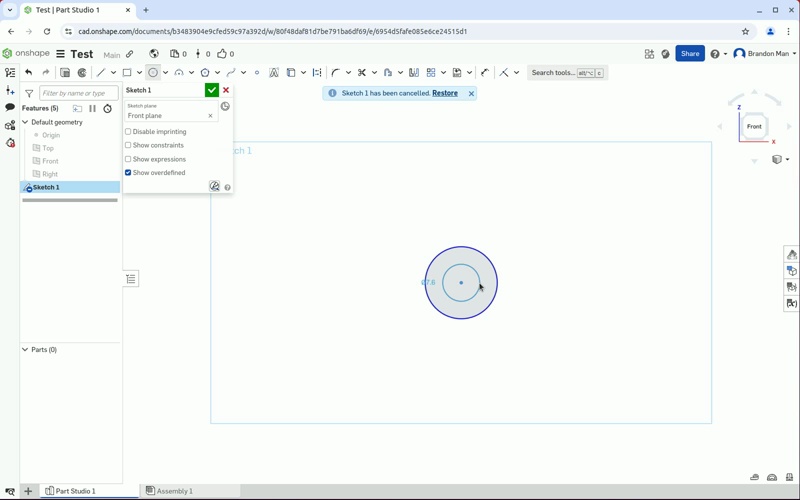
mouse_move(475, 259)
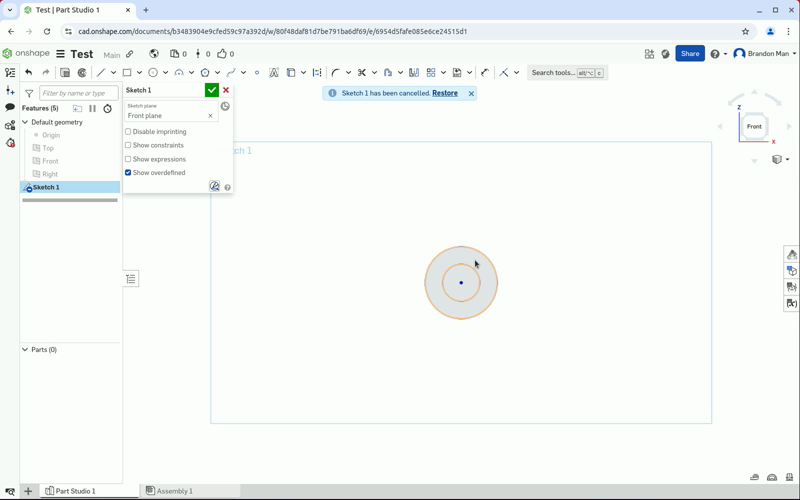
click(475, 259)
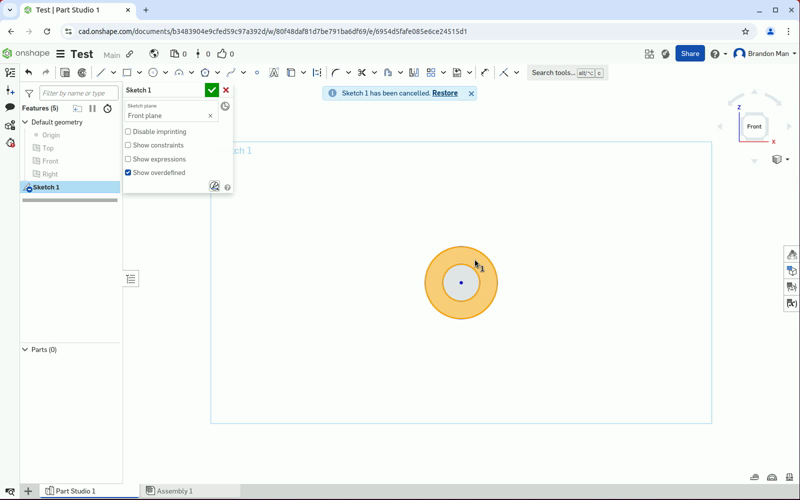
mouse_move(73, 352)
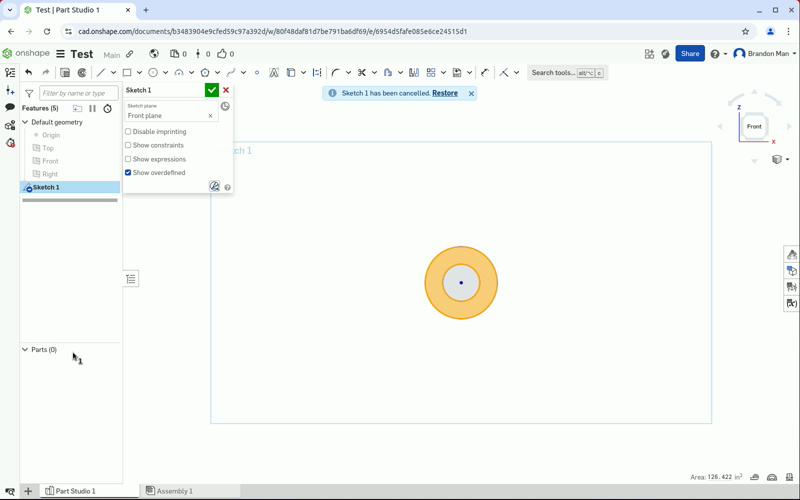
key(shift+y)
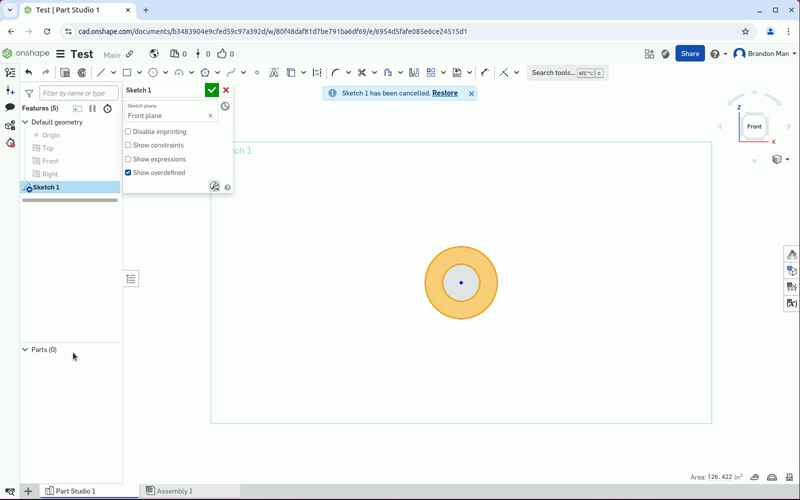
key(shift+e)
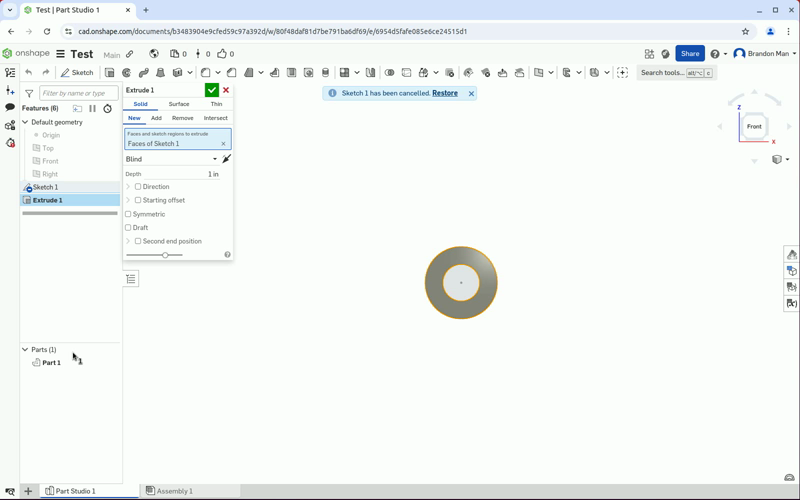
mouse_move(143, 106)
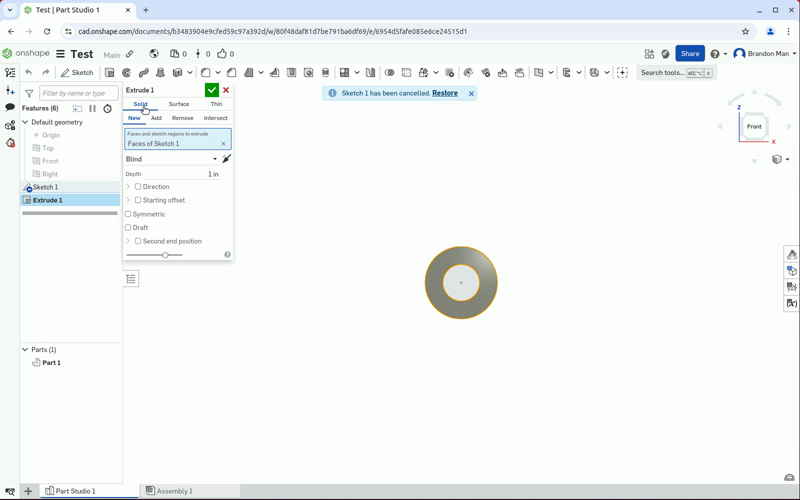
click(143, 106)
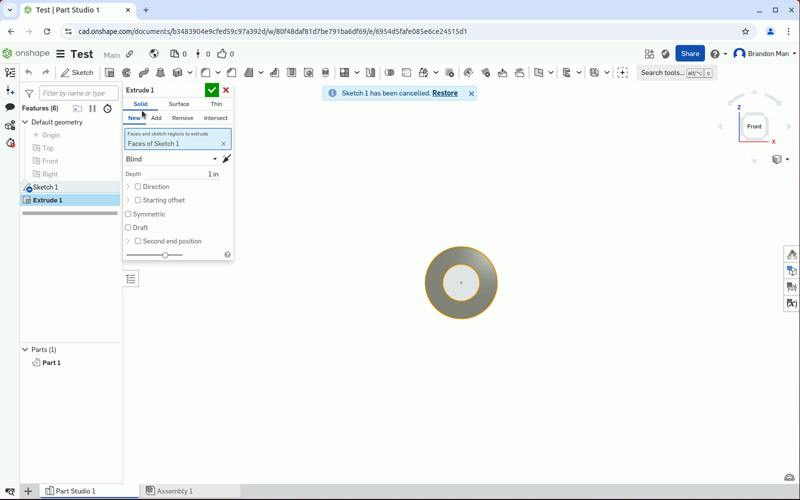
mouse_move(137, 120)
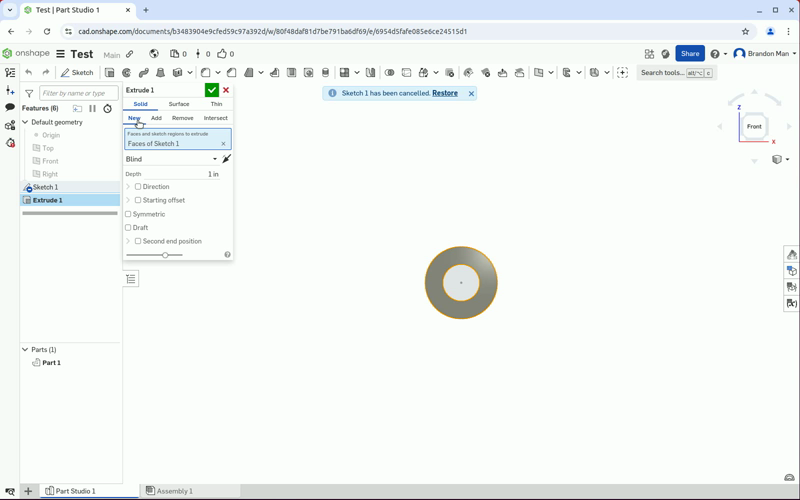
click(137, 120)
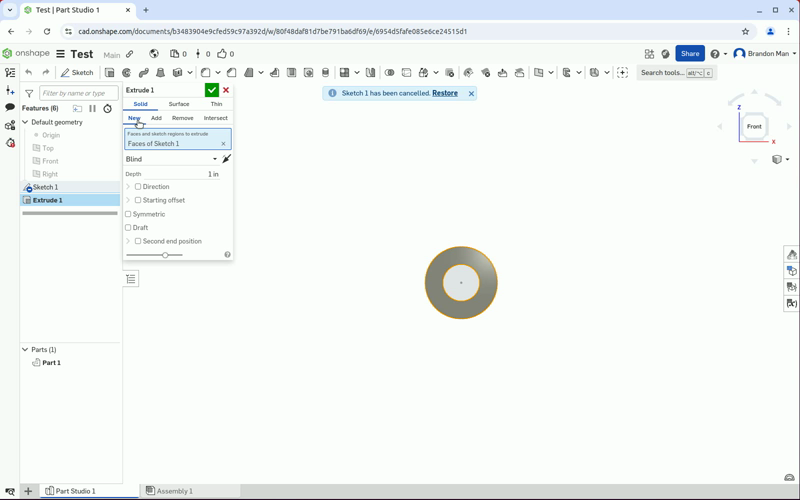
key(tab, 4)
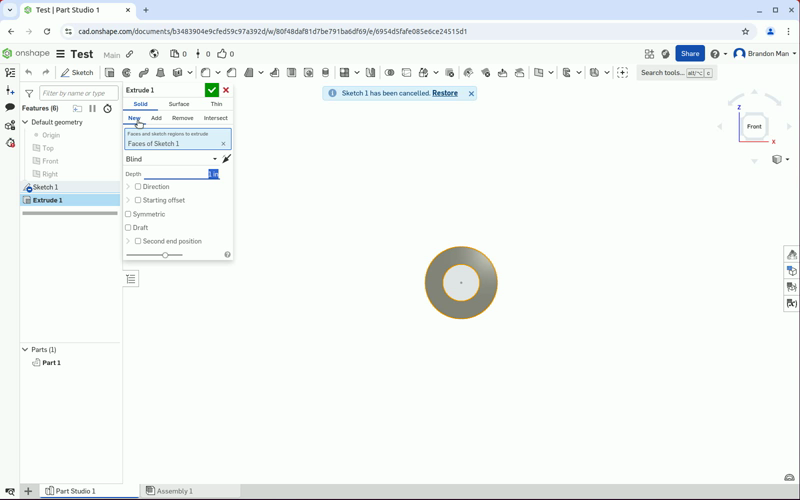
text(3.129)
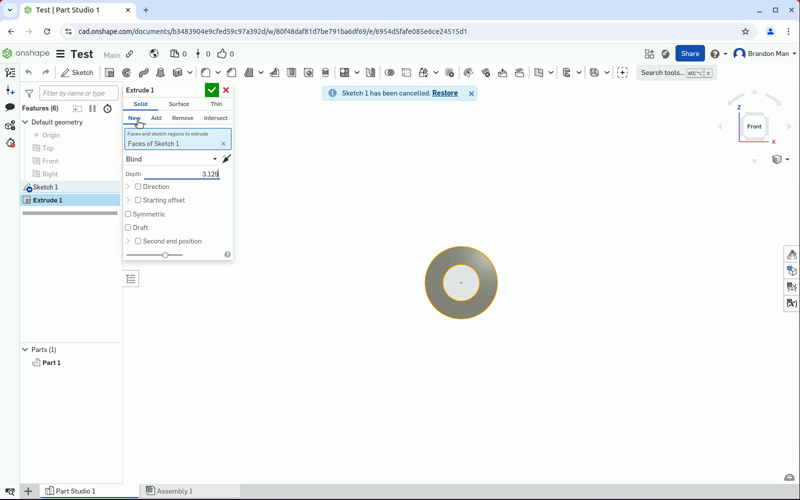
key(enter)
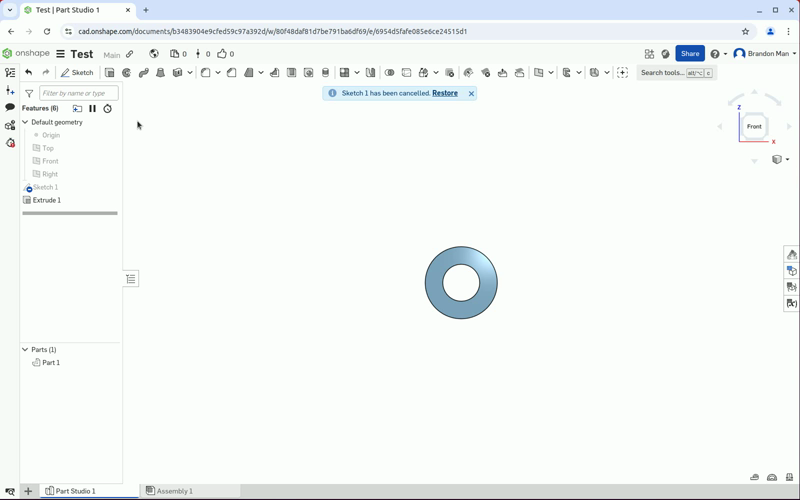
key(shift+h)
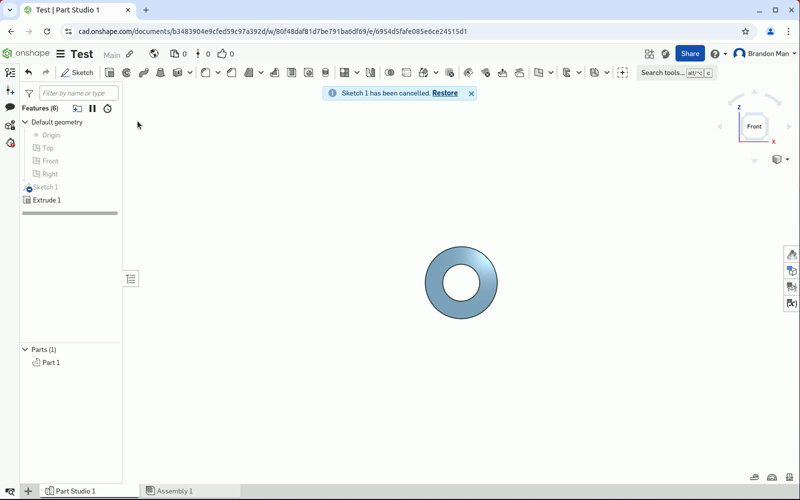
key(shift+h)
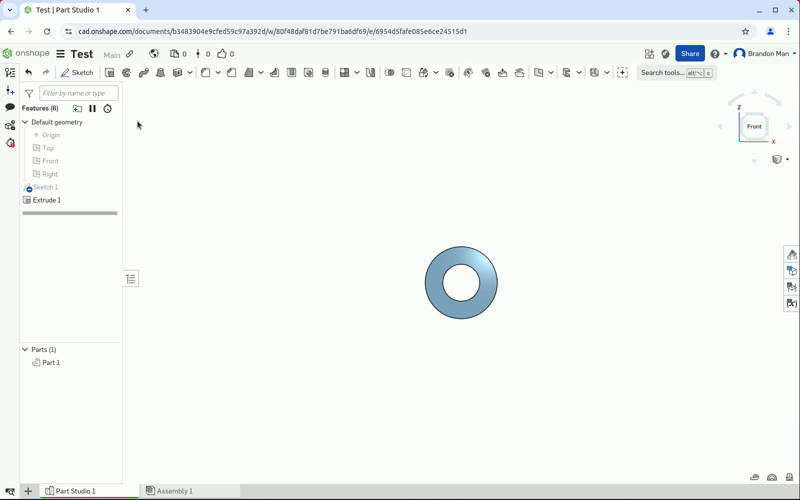
mouse_move(73, 189)
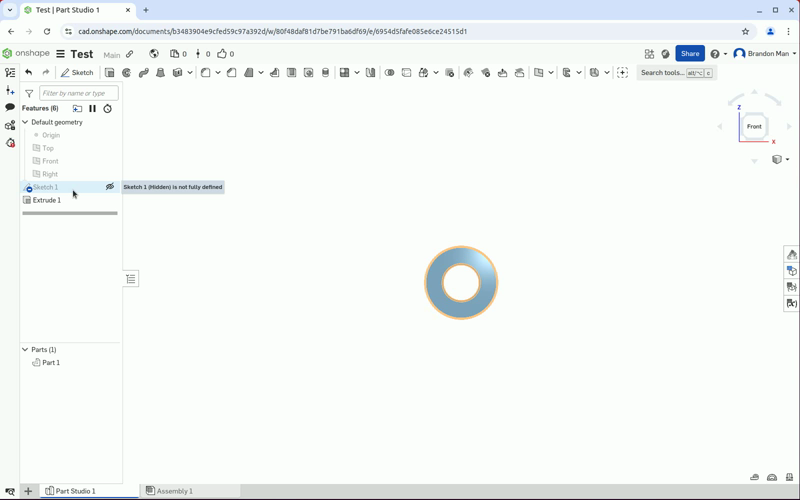
click(73, 189)
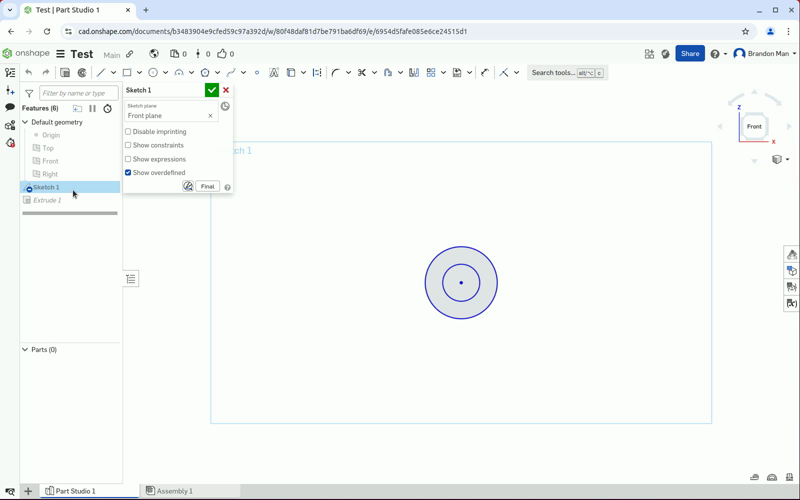
mouse_move(229, 92)
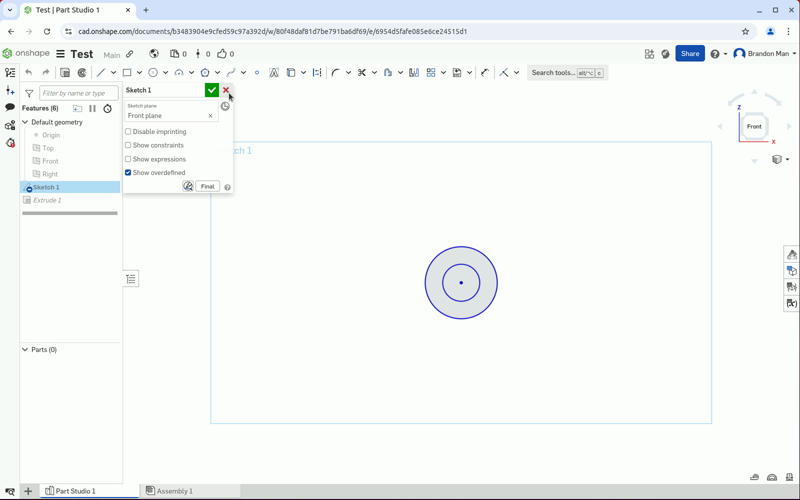
click(229, 92)
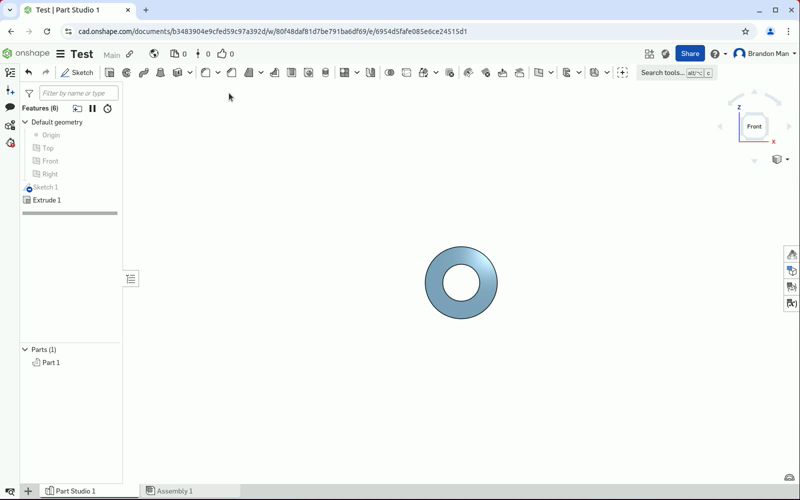
mouse_move(541, 75)
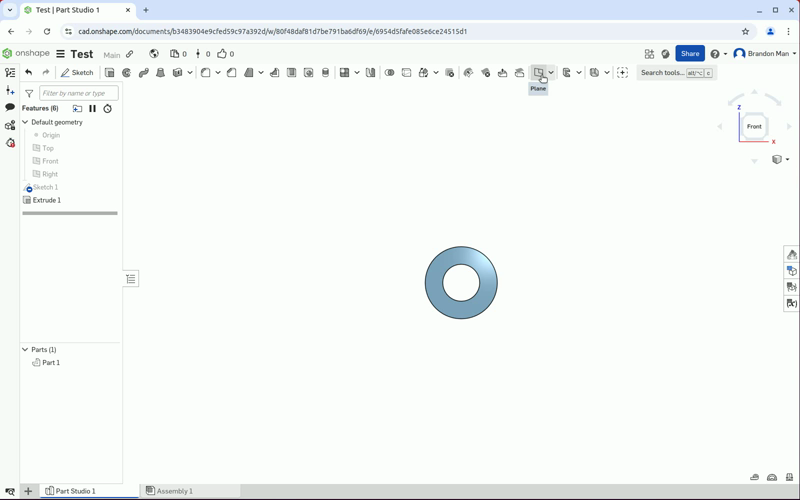
click(541, 75)
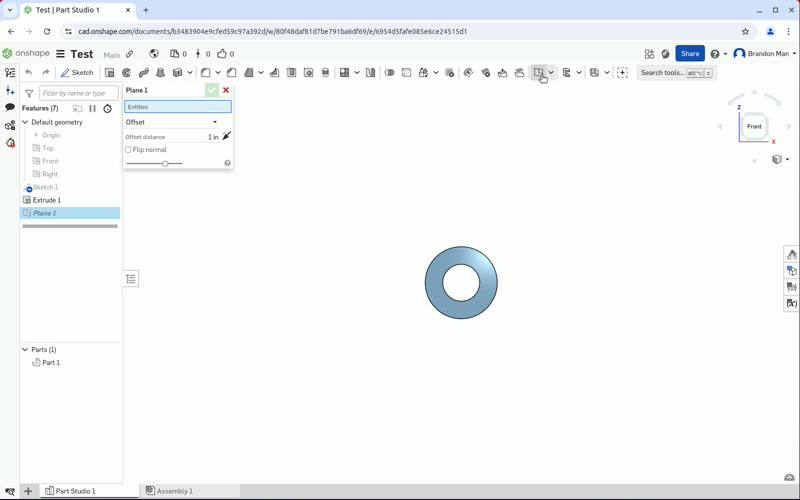
mouse_move(73, 163)
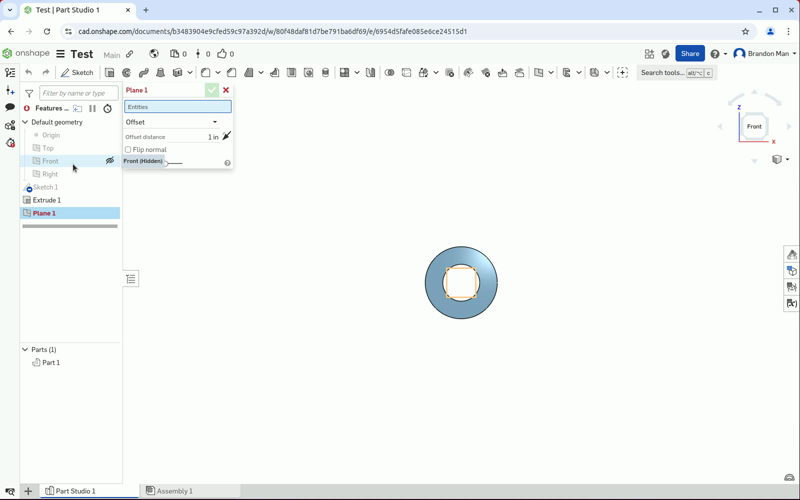
click(73, 163)
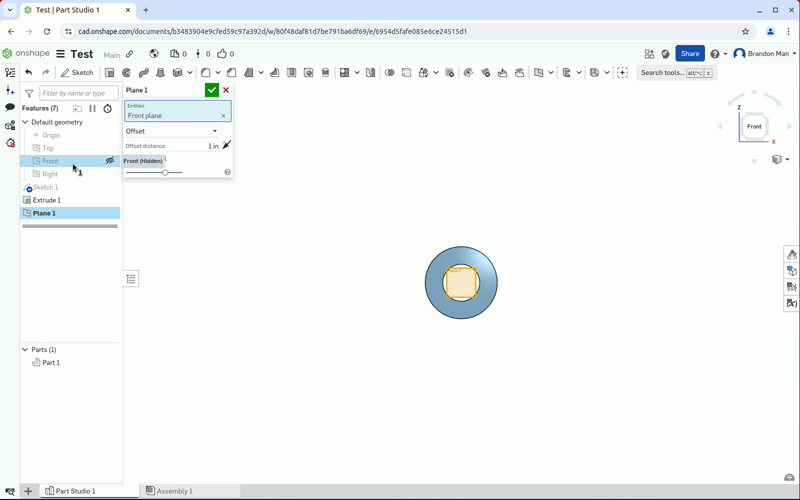
key(tab, 2)
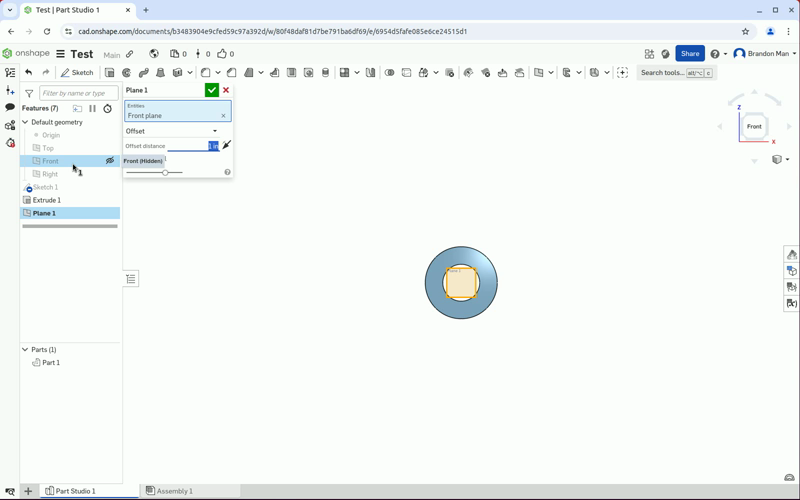
text(3.143)
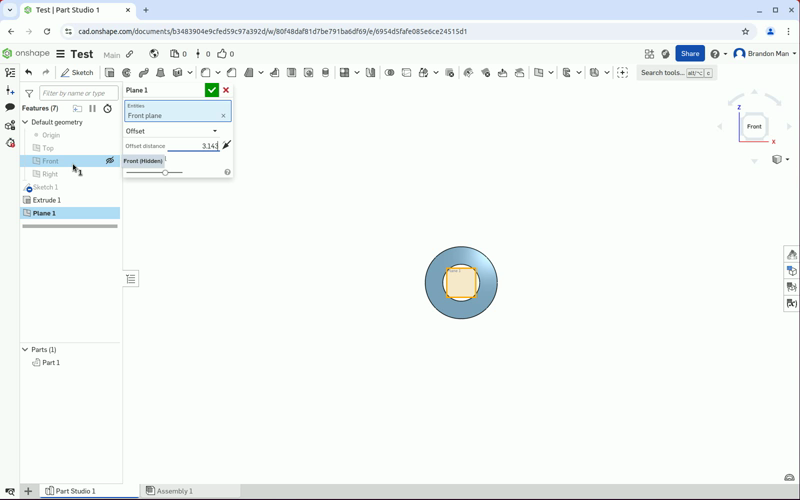
key(enter, 2)
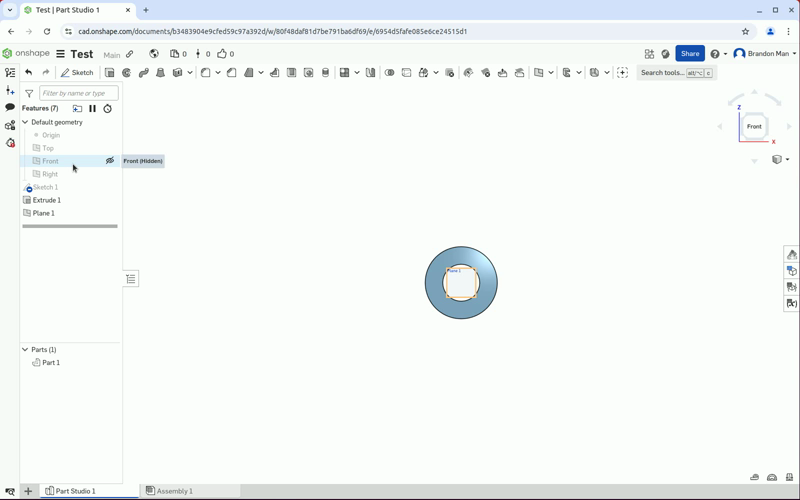
key(shift+s)
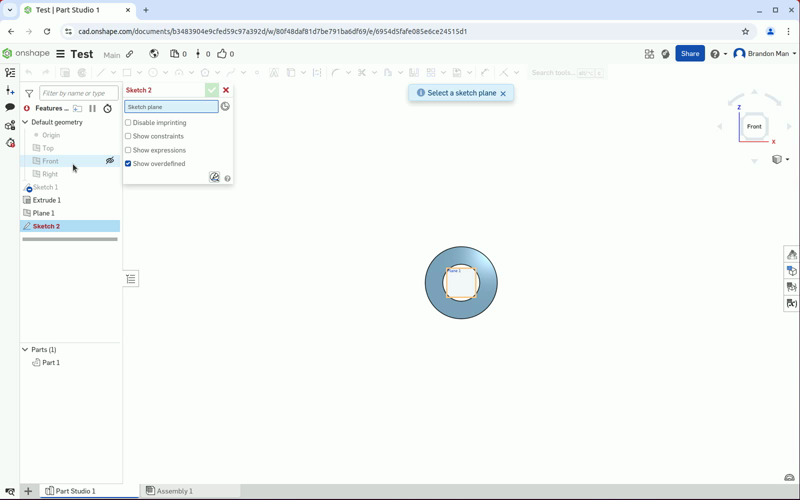
mouse_move(73, 215)
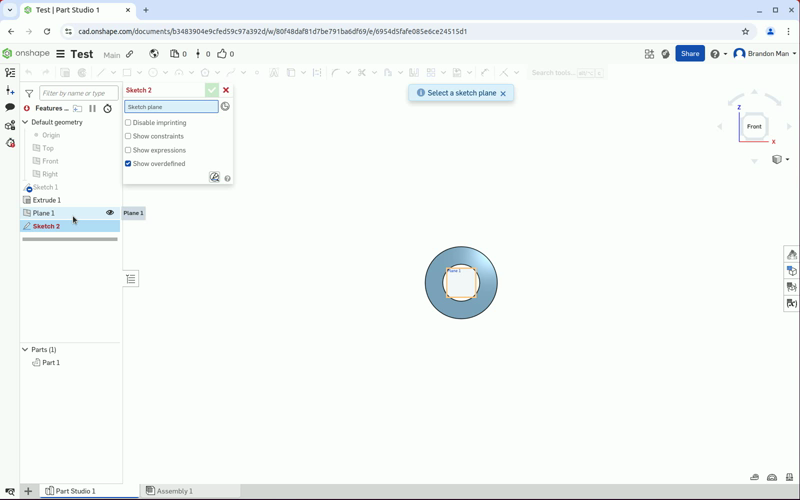
click(73, 215)
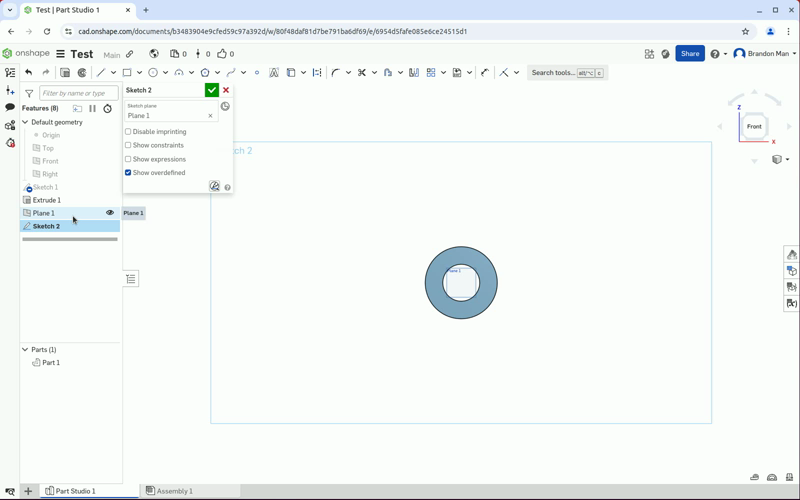
mouse_move(73, 352)
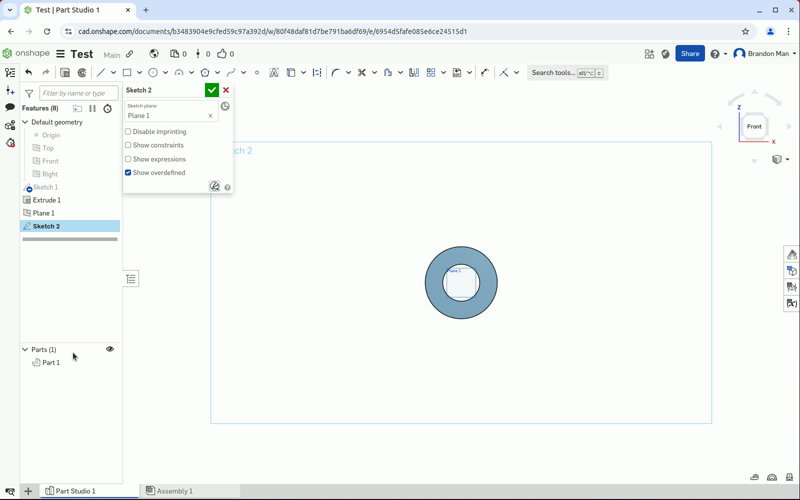
key(y)
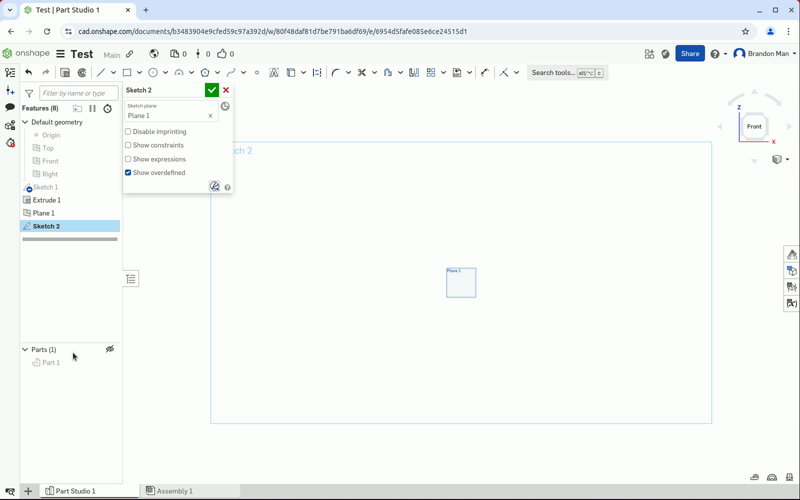
key(c)
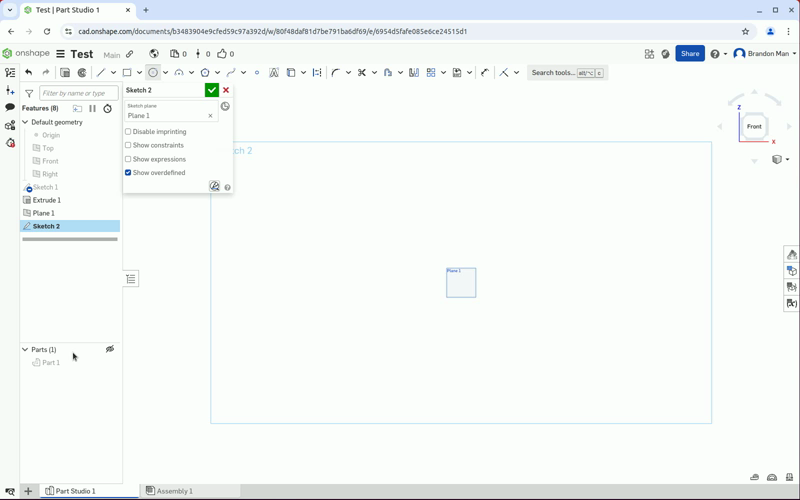
key_down(shift)
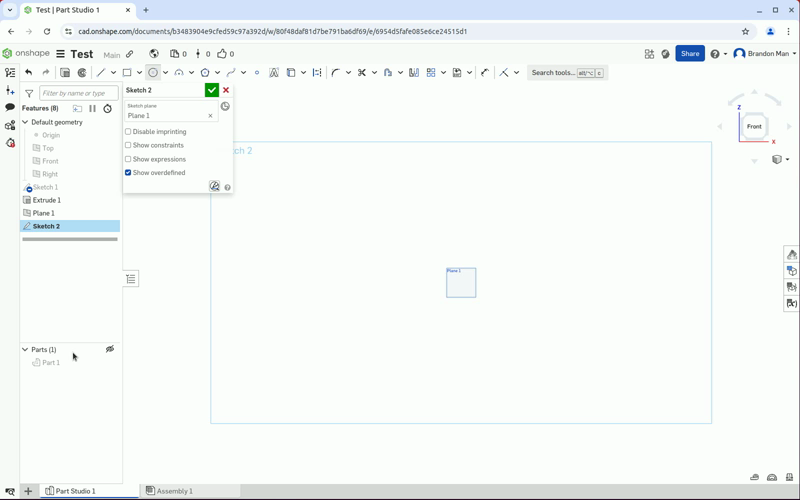
mouse_move(461, 282)
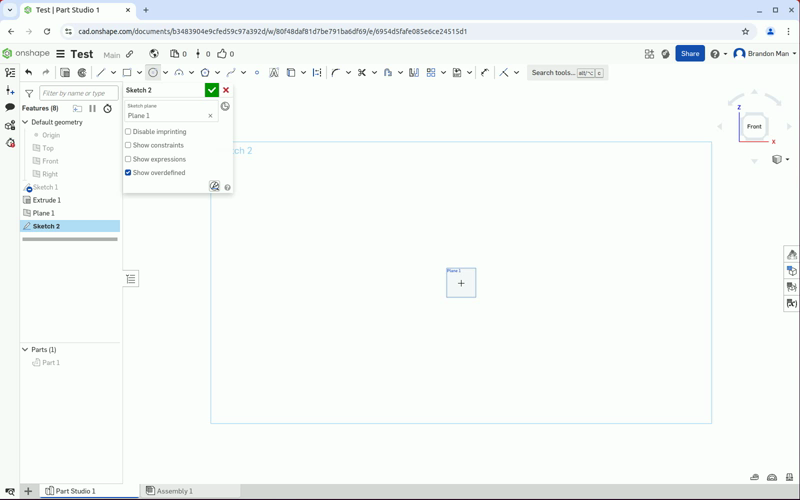
click(461, 282)
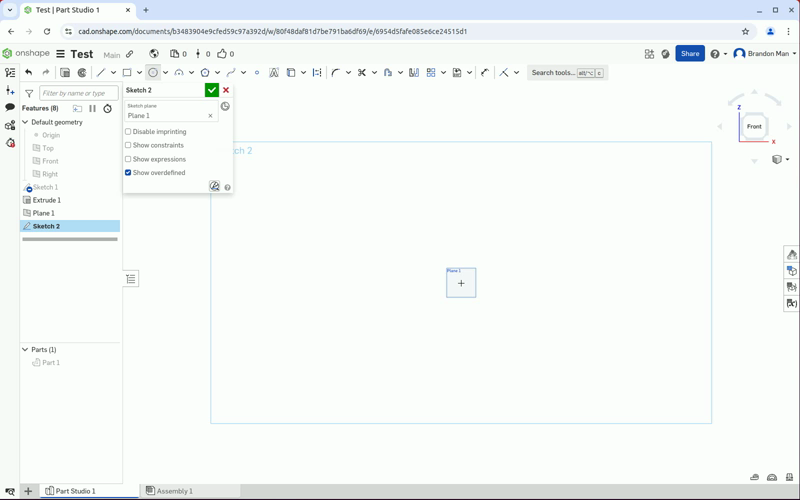
key_up(shift)
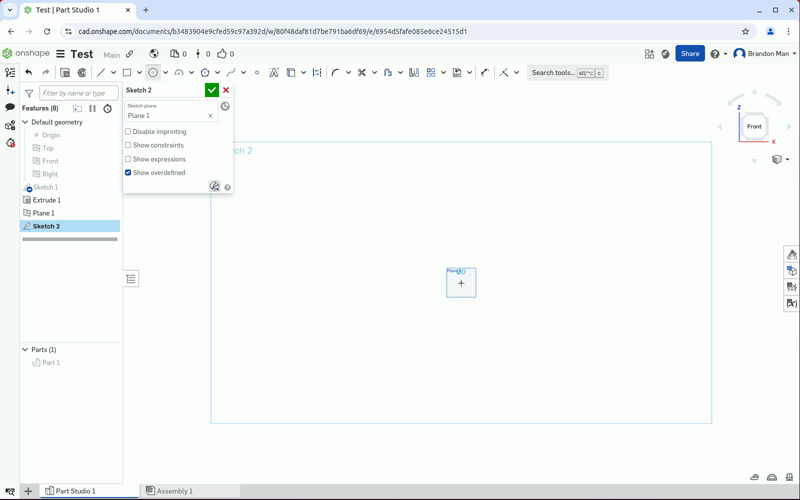
mouse_move(494, 282)
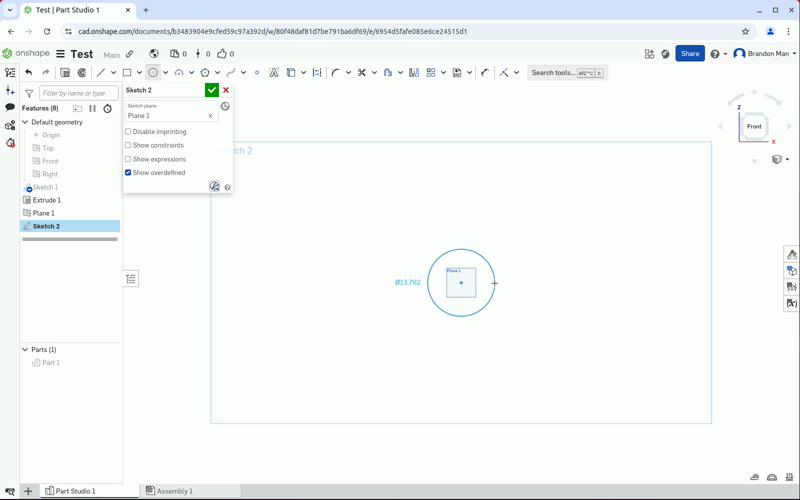
click(494, 282)
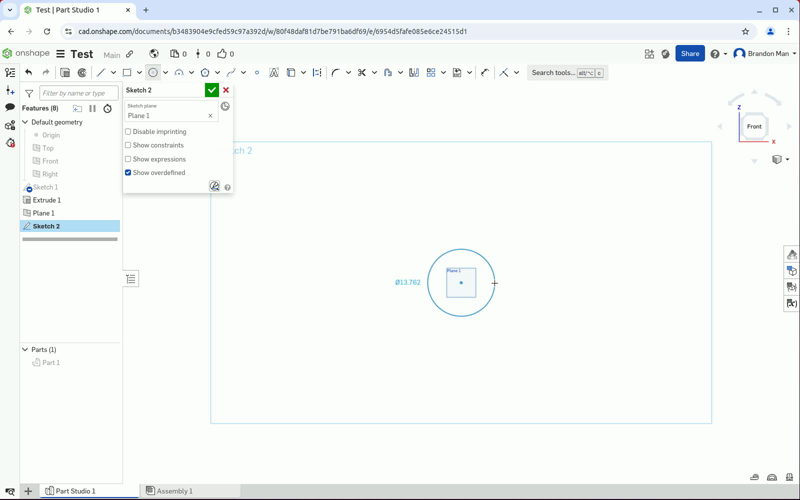
key(esc)
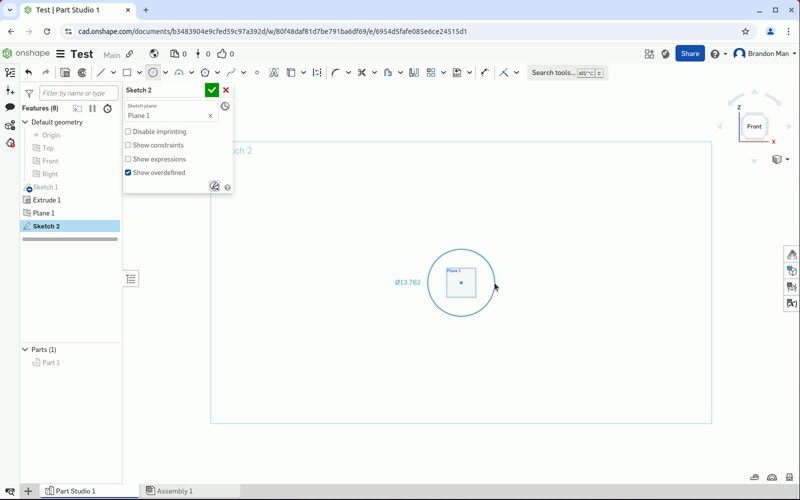
key(c)
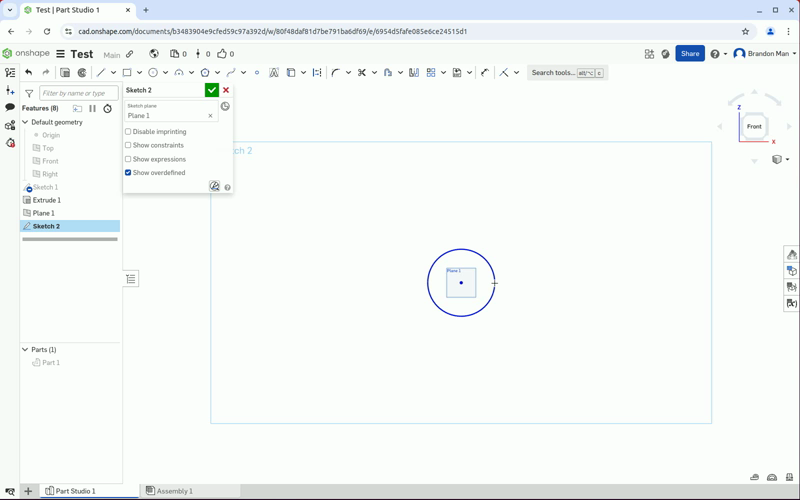
key_down(shift)
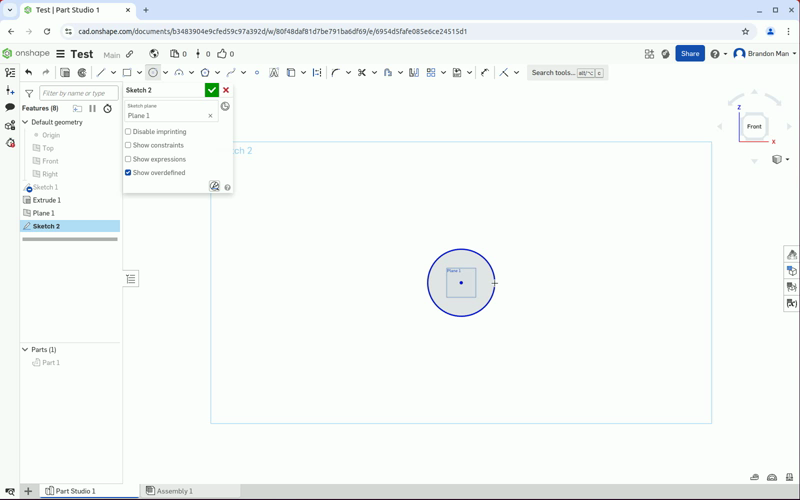
mouse_move(461, 282)
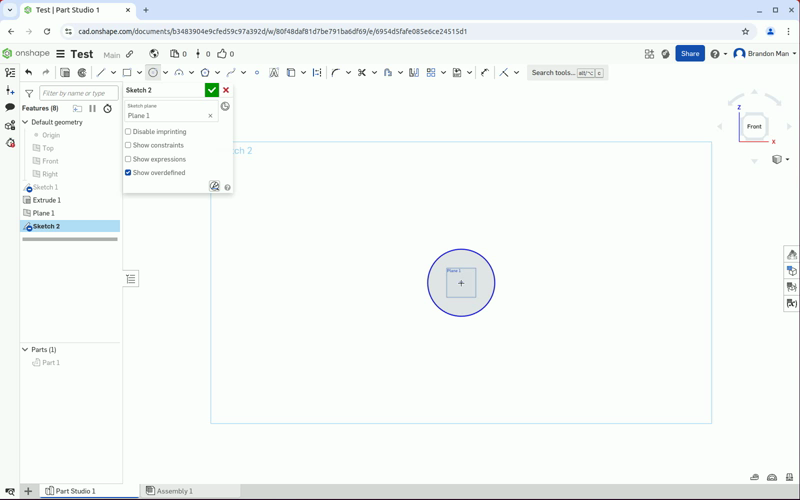
click(461, 282)
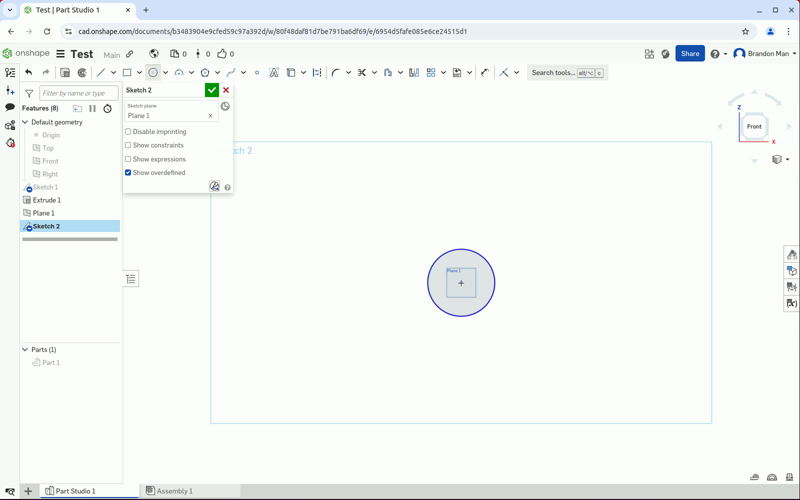
key_up(shift)
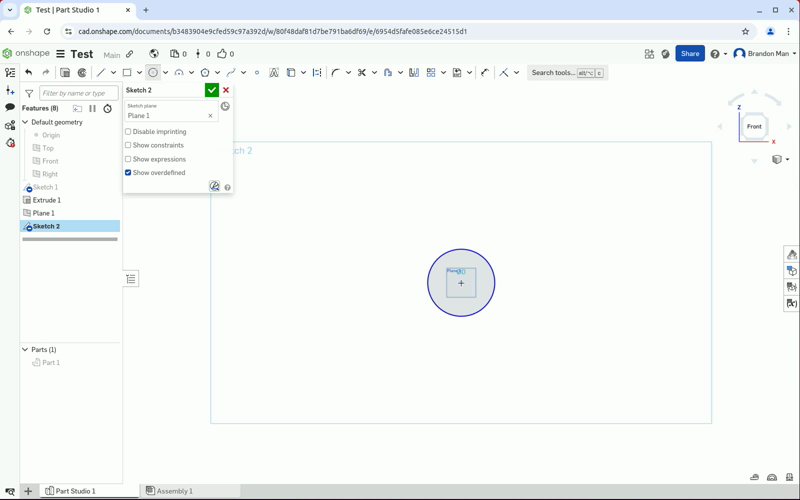
mouse_move(480, 282)
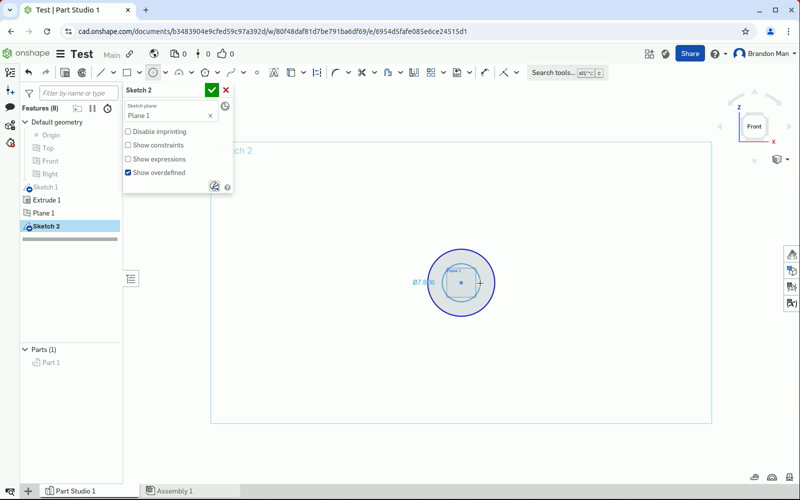
click(480, 282)
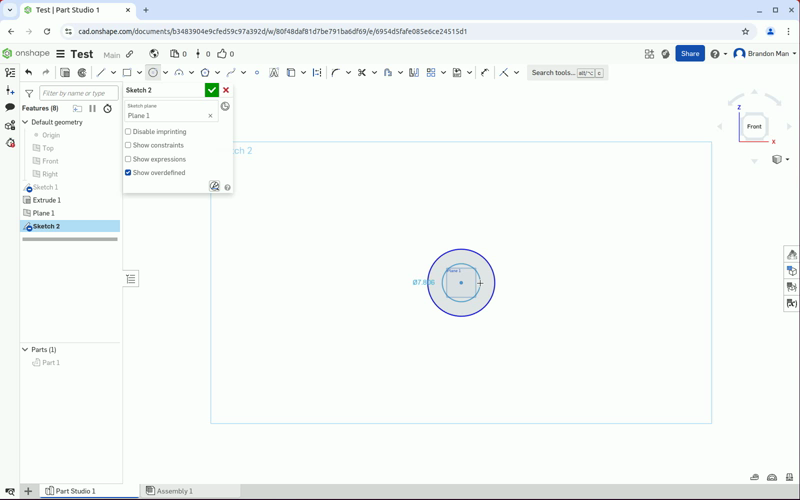
key(esc)
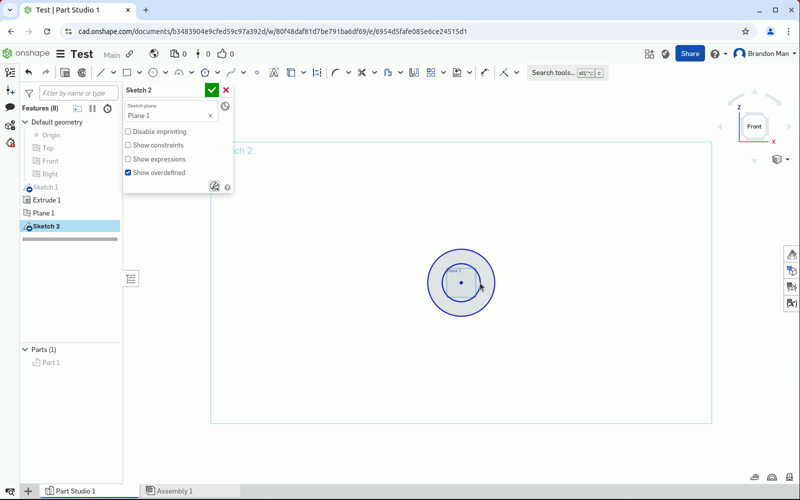
mouse_move(440, 293)
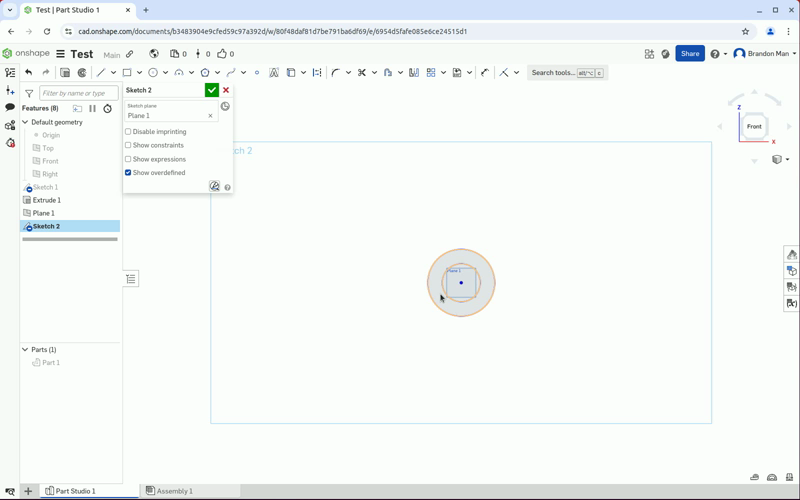
click(440, 293)
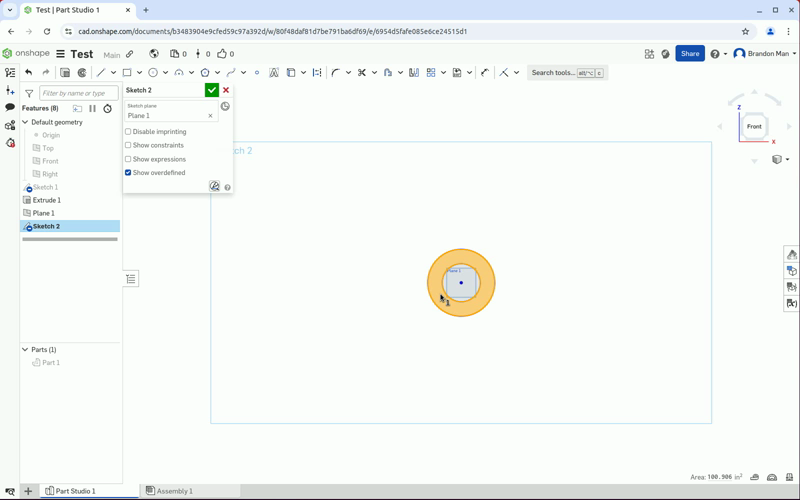
mouse_move(73, 352)
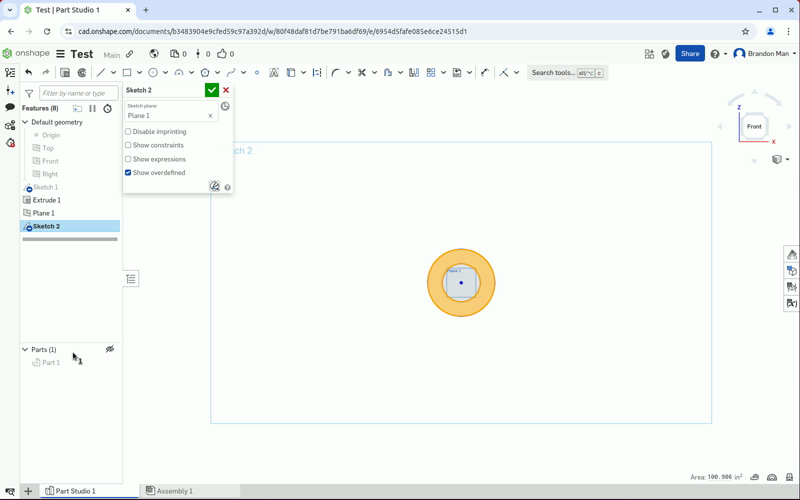
key(shift+y)
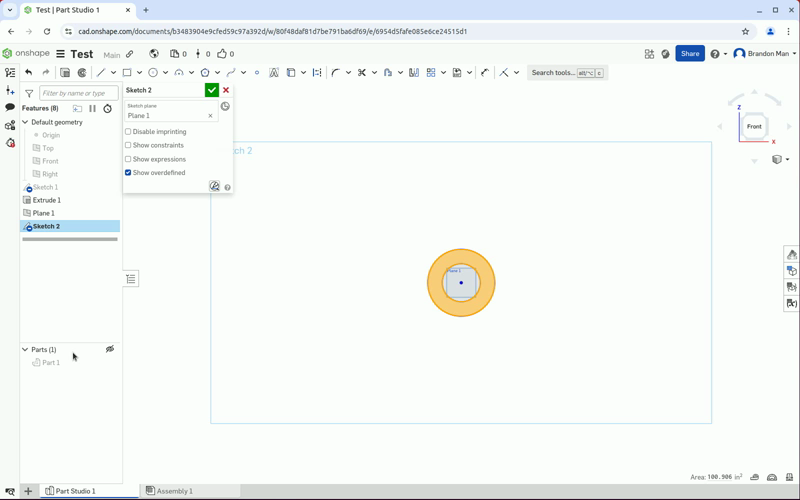
key(shift+e)
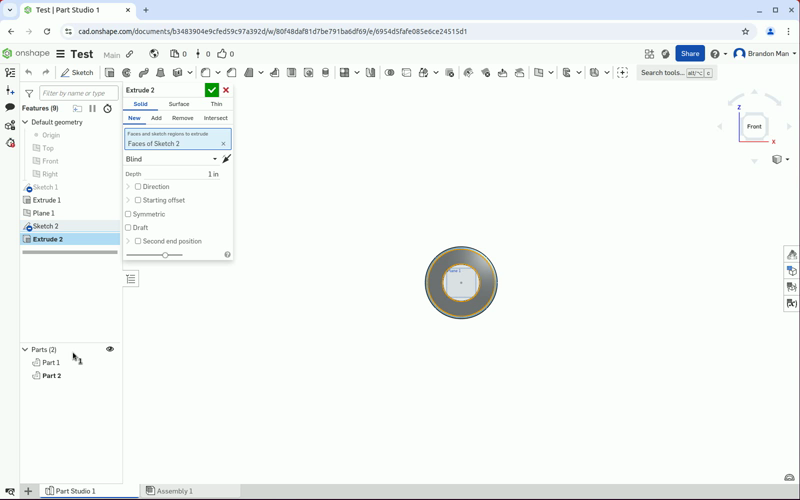
mouse_move(143, 106)
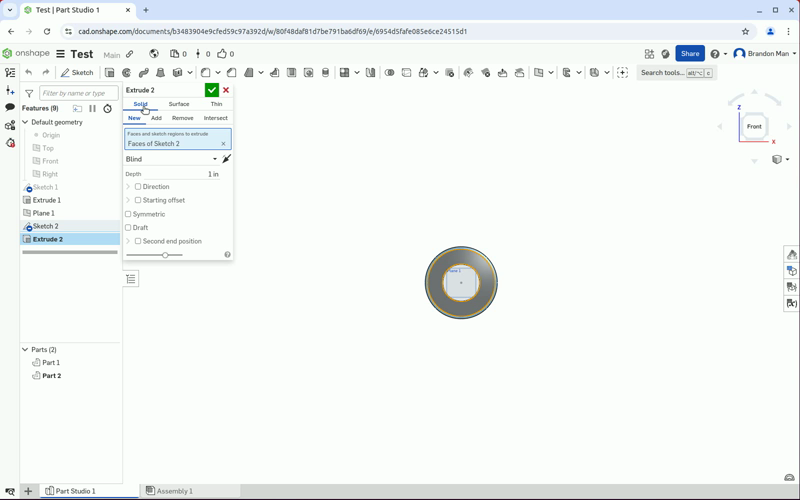
click(143, 106)
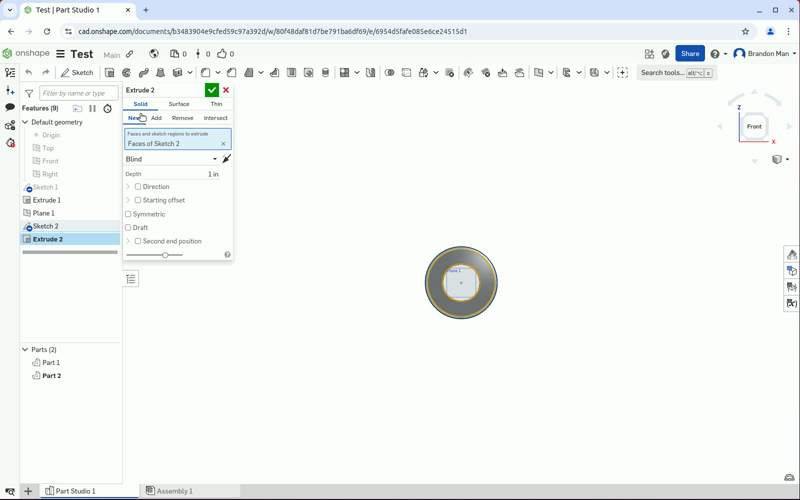
mouse_move(137, 120)
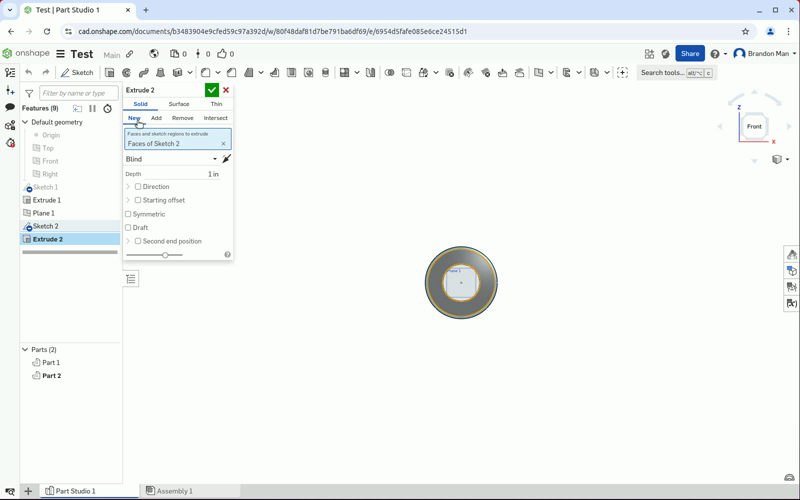
click(137, 120)
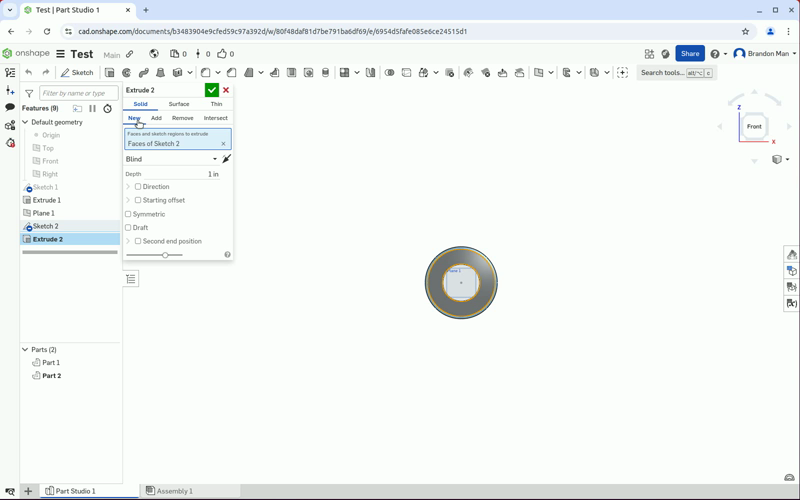
key(tab, 4)
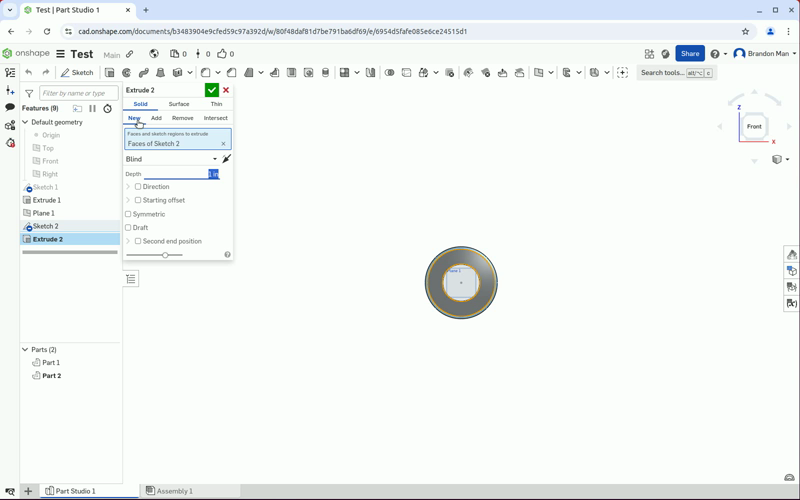
text(0.963)
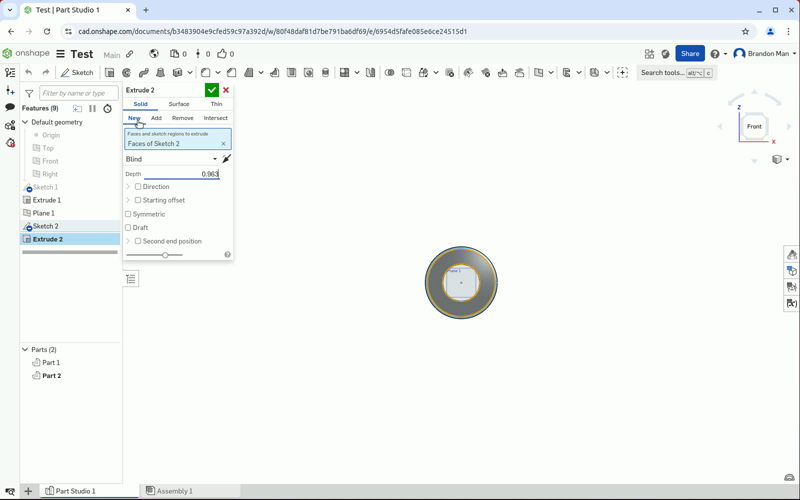
key(enter)
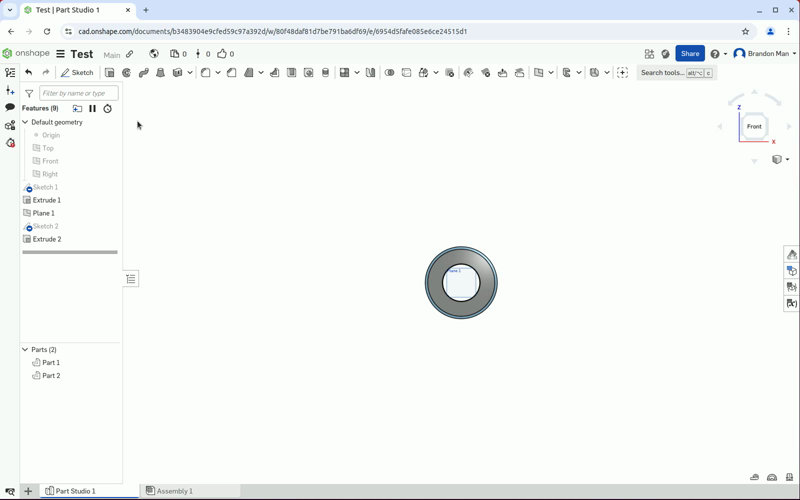
key(shift+h)
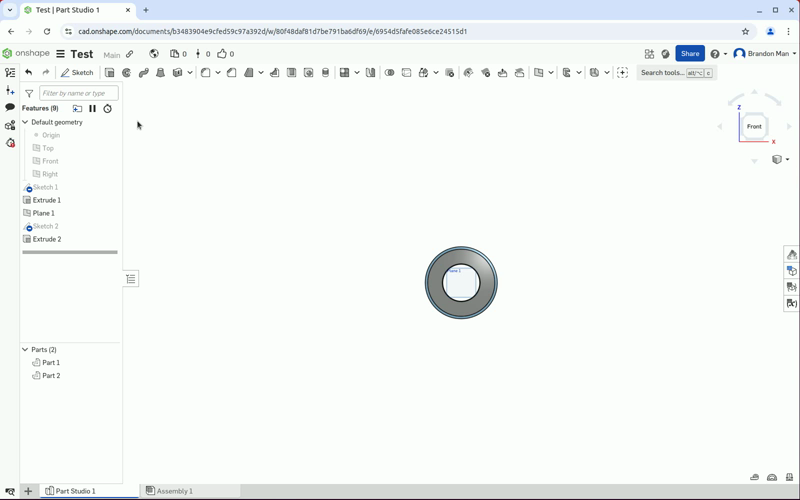
key(shift+h)
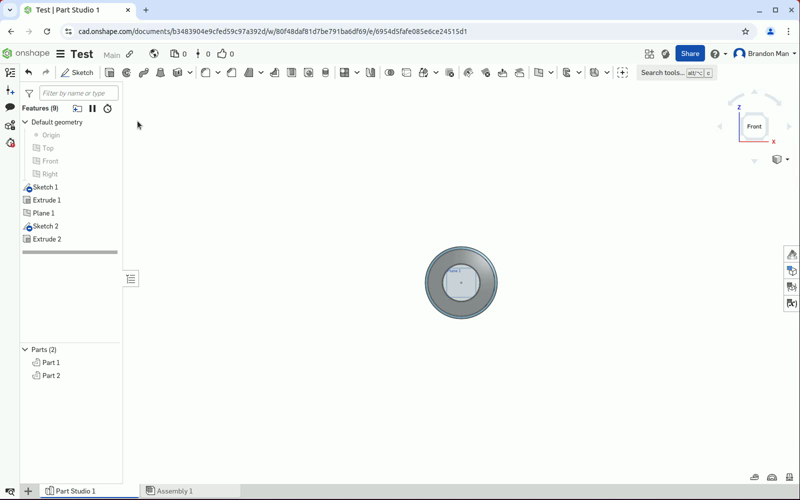
key(shift+7)
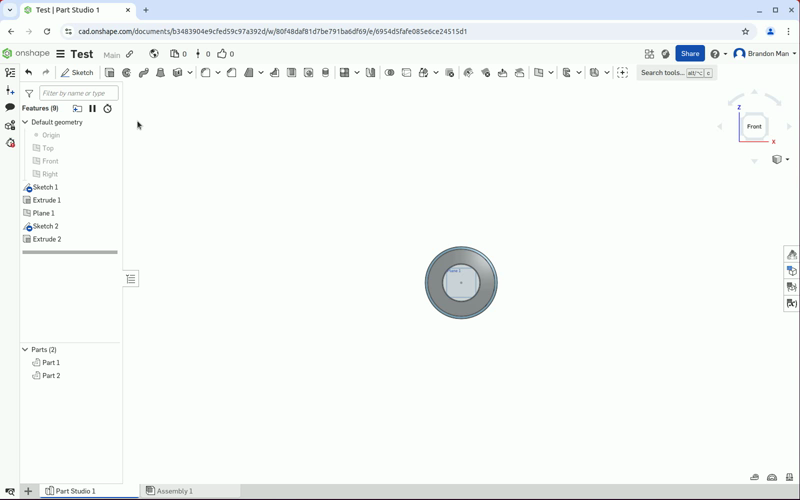
key(left, 2)
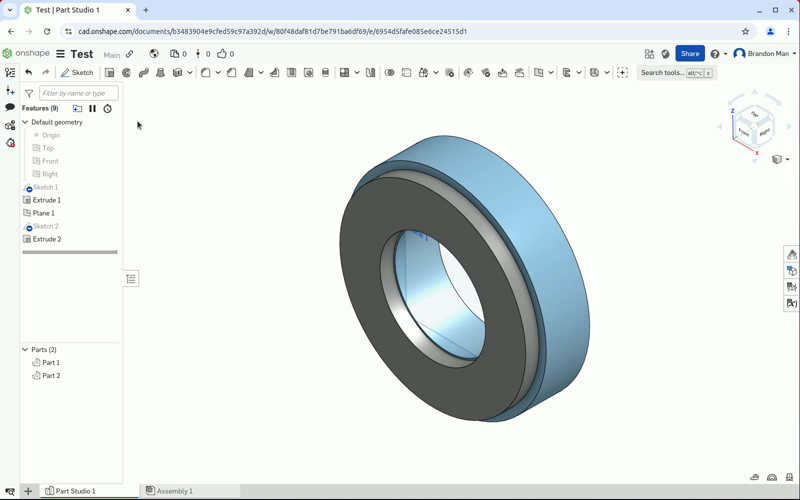
key(down, 2)
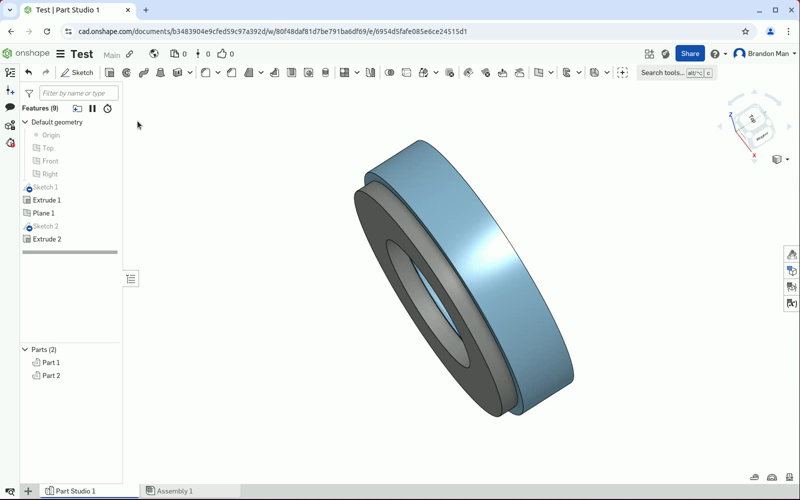
key(up, 2)
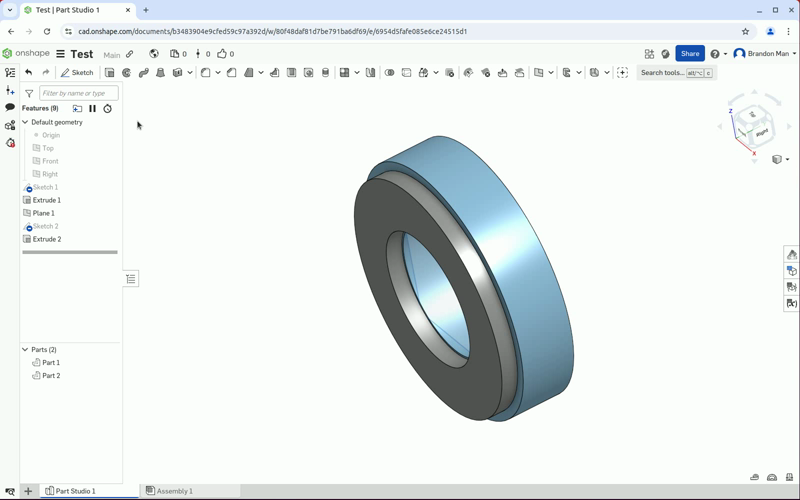
key(right, 2)
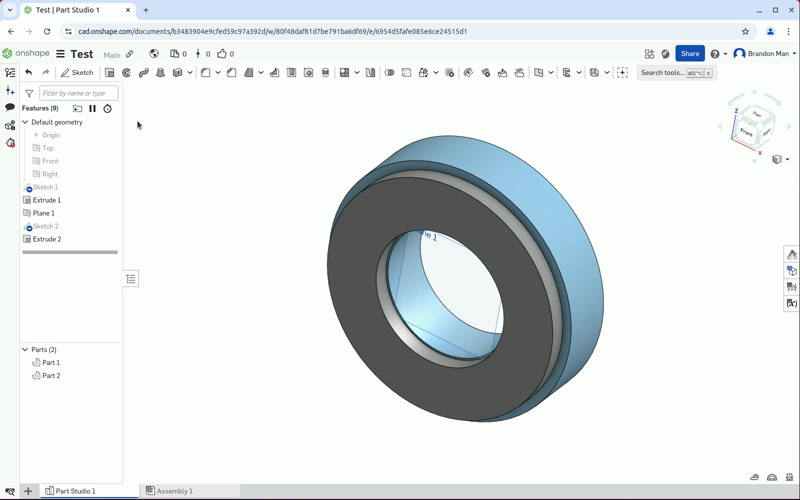
mouse_move(73, 189)
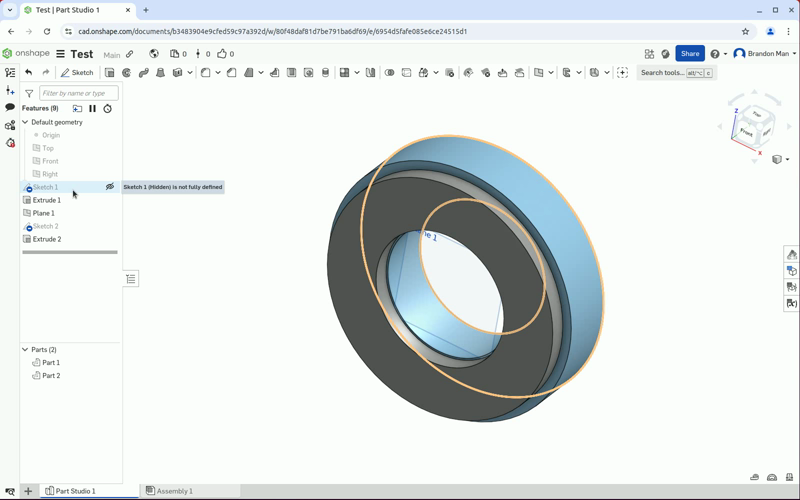
click(73, 189)